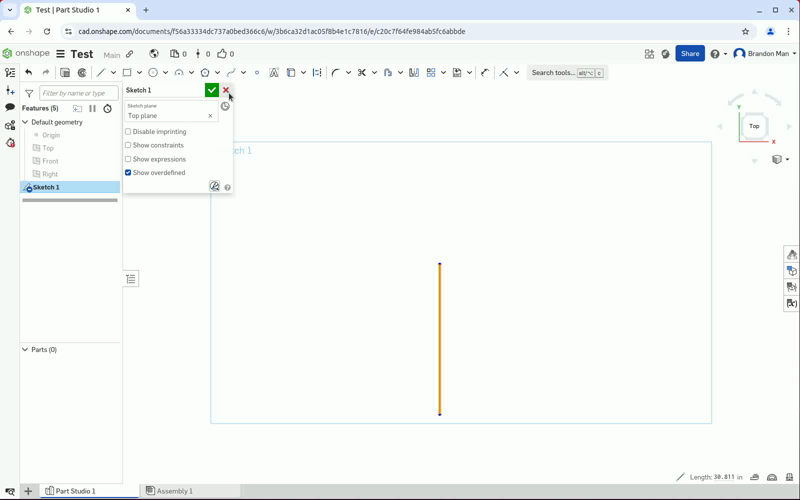
key(shift+h)
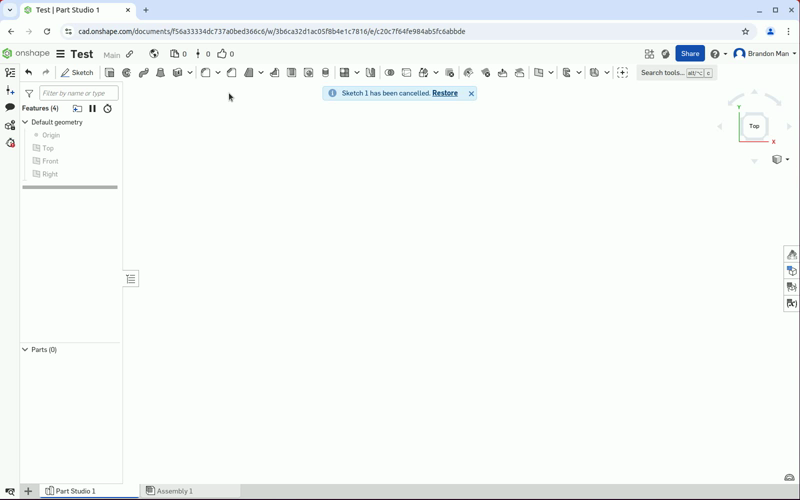
mouse_move(73, 352)
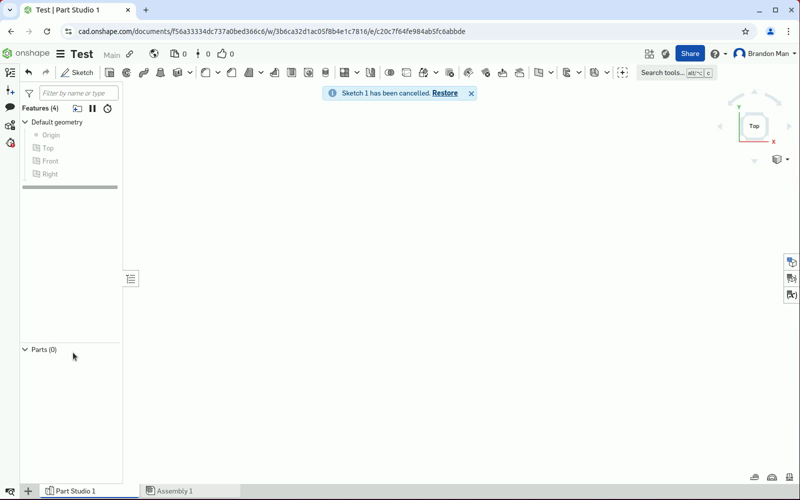
key(y)
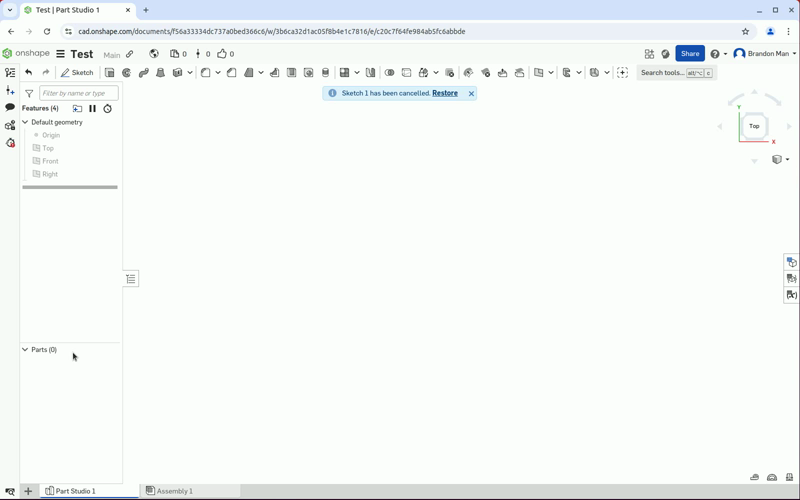
key(shift+p)
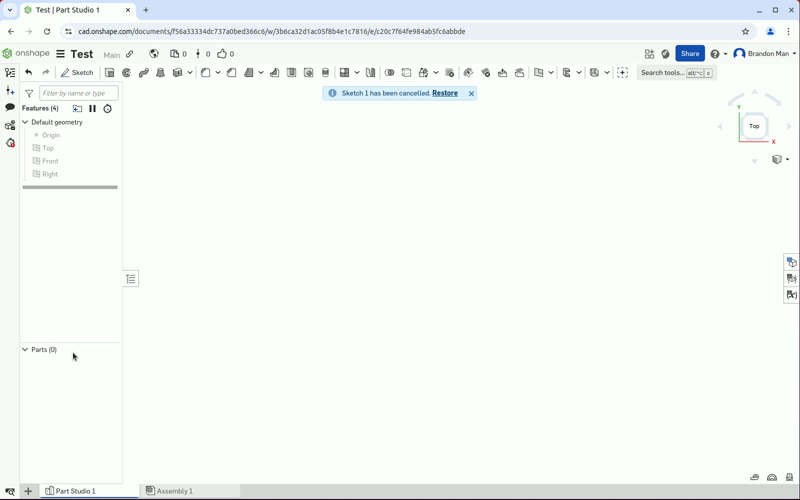
key(space)
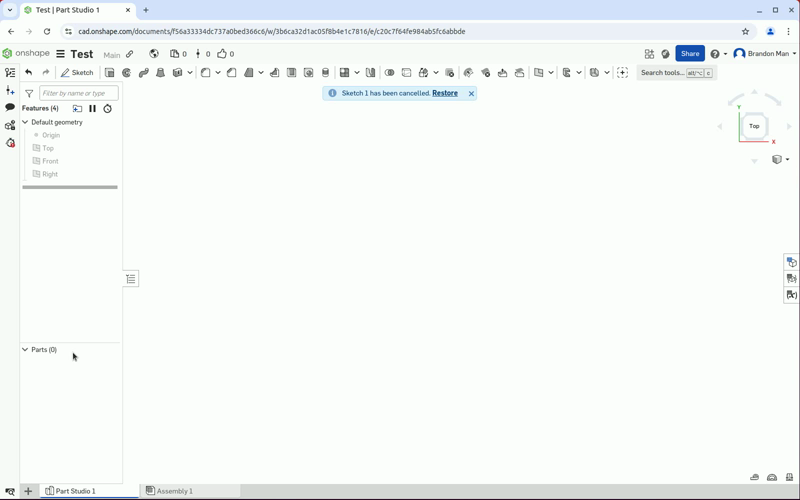
key_down(shift)
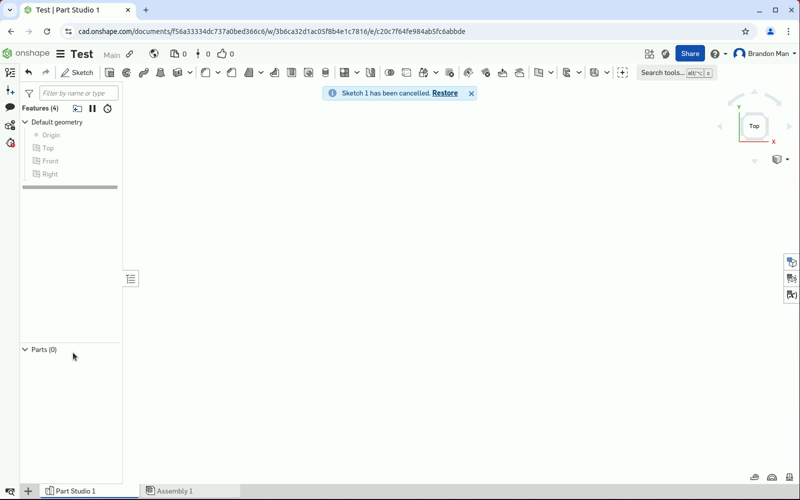
key(up)
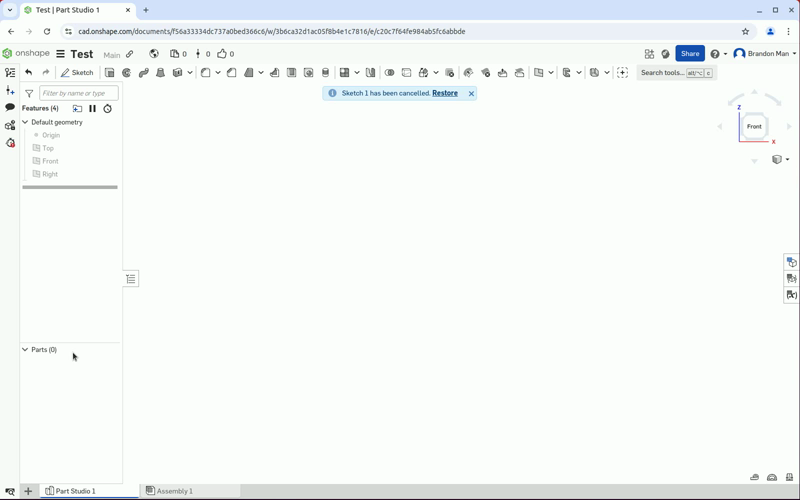
key_up(shift)
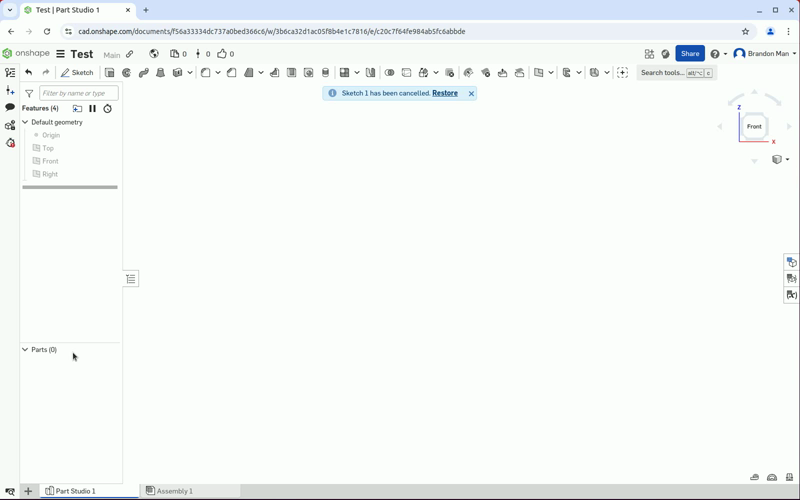
mouse_move(73, 352)
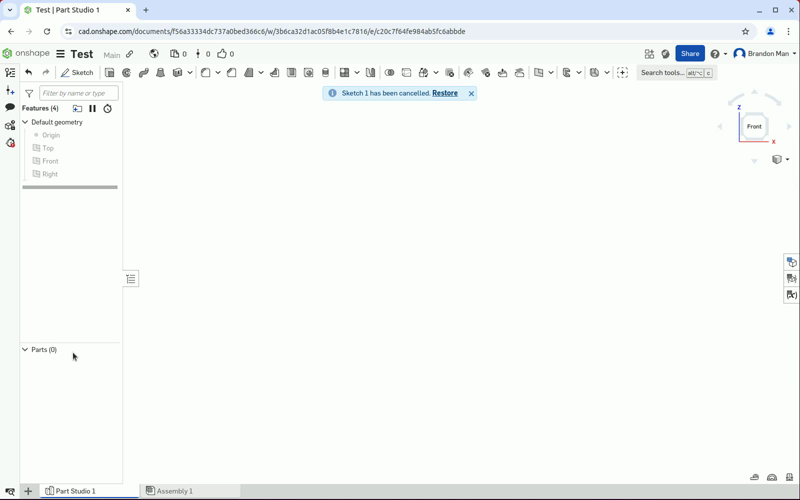
key(shift+y)
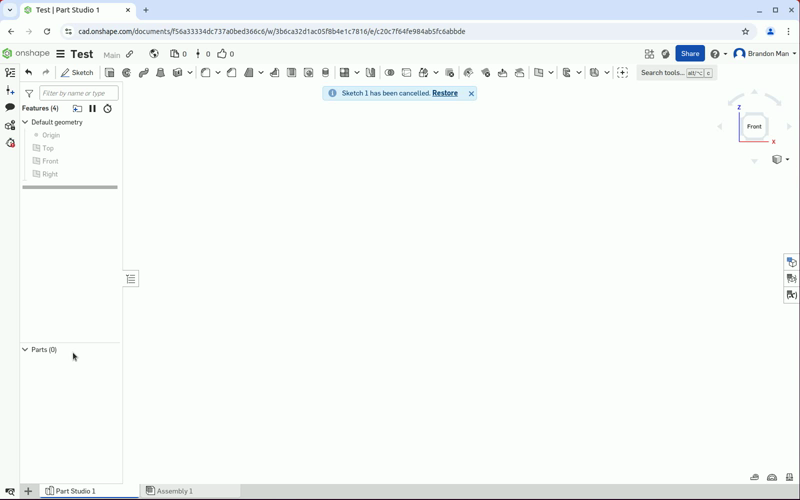
key(shift+s)
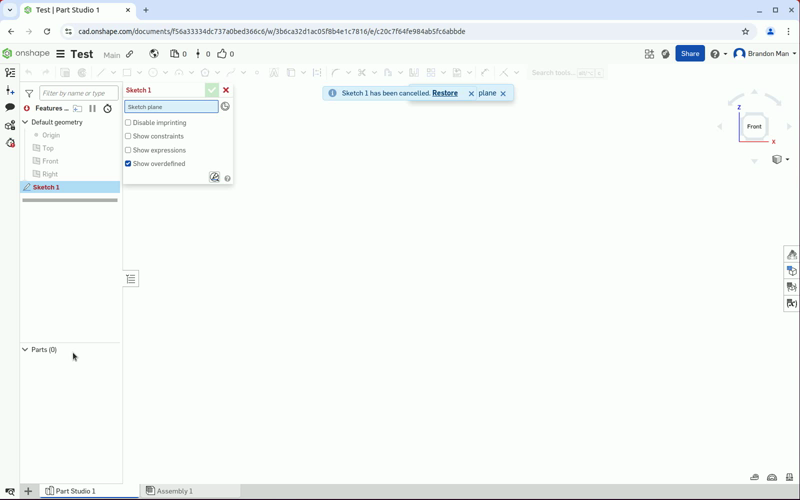
mouse_move(73, 163)
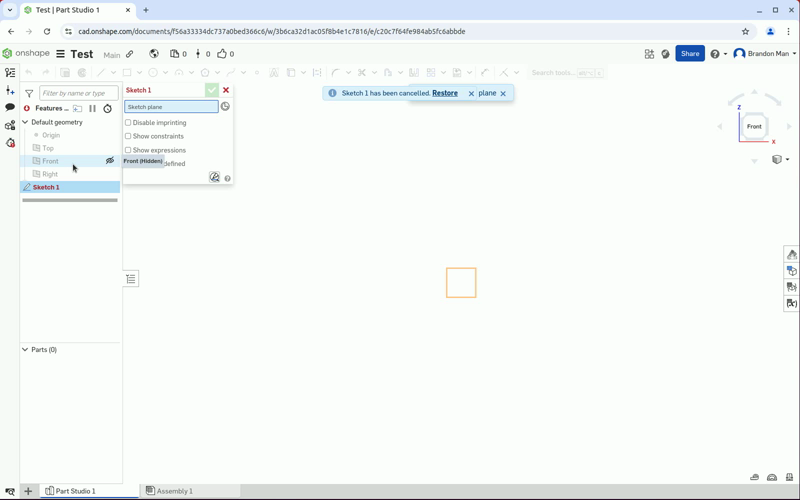
click(73, 163)
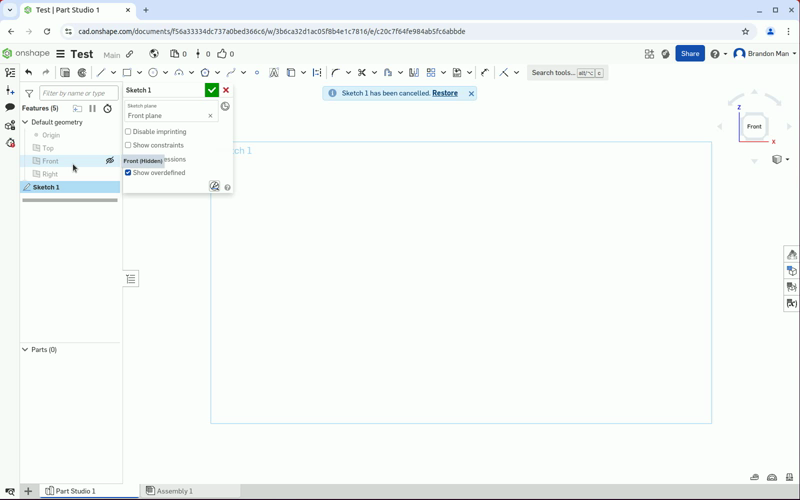
mouse_move(73, 352)
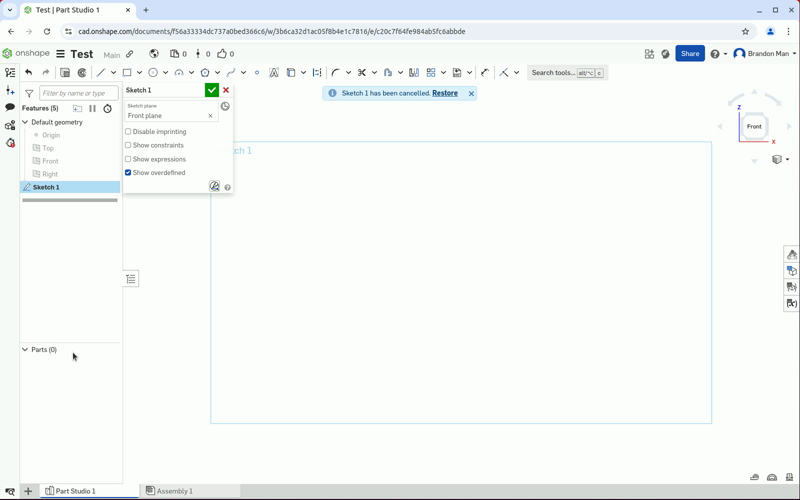
key(y)
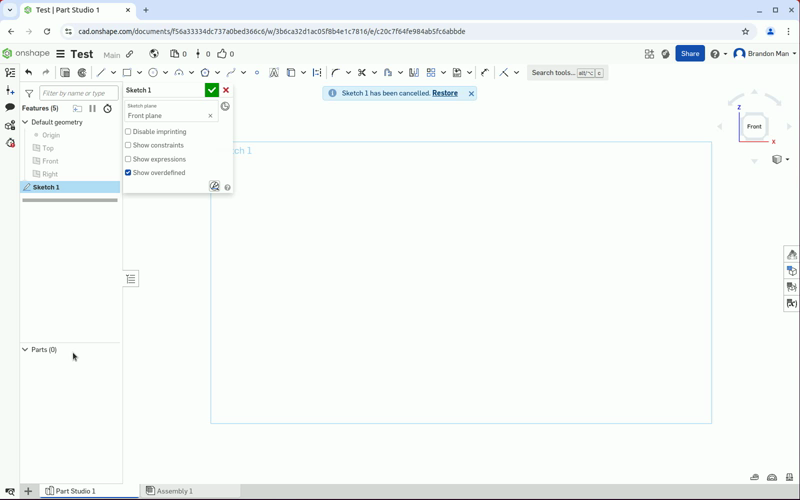
key(l)
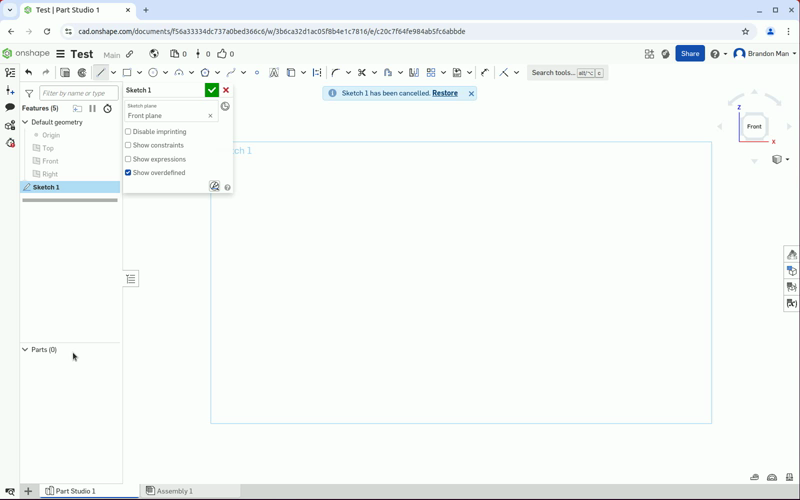
key_down(shift)
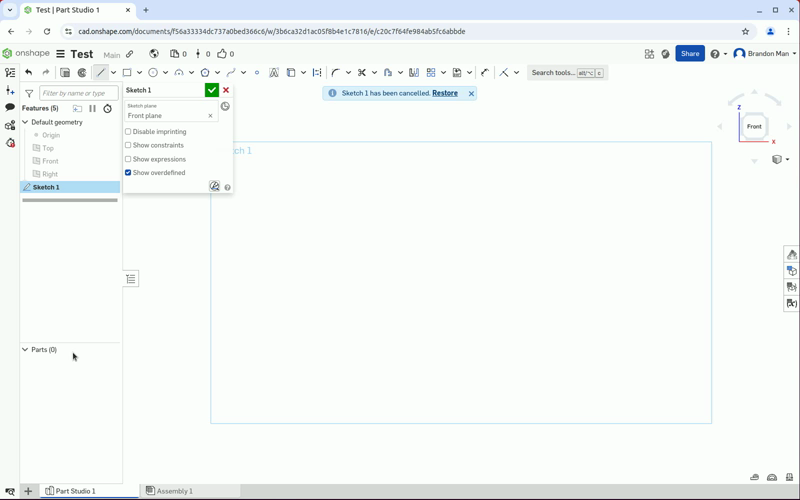
mouse_move(348, 356)
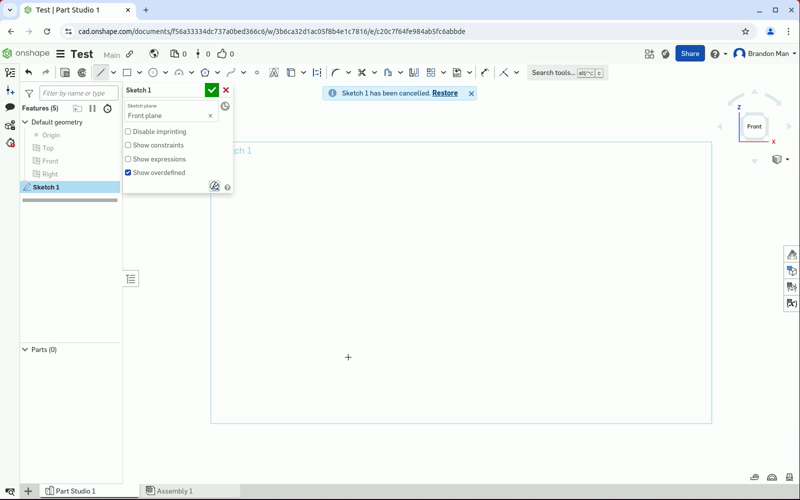
click(348, 356)
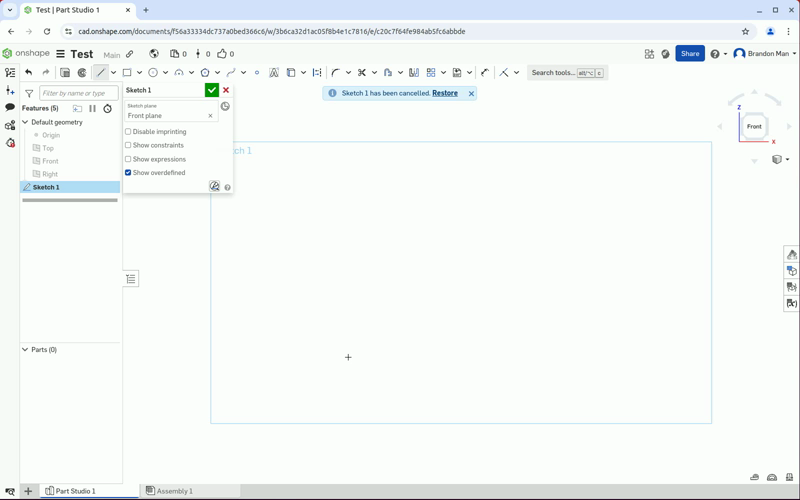
key_up(shift)
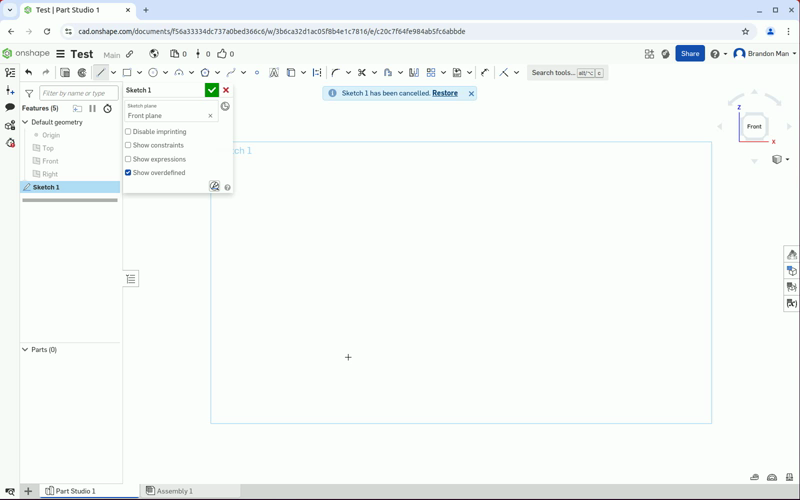
key_down(shift)
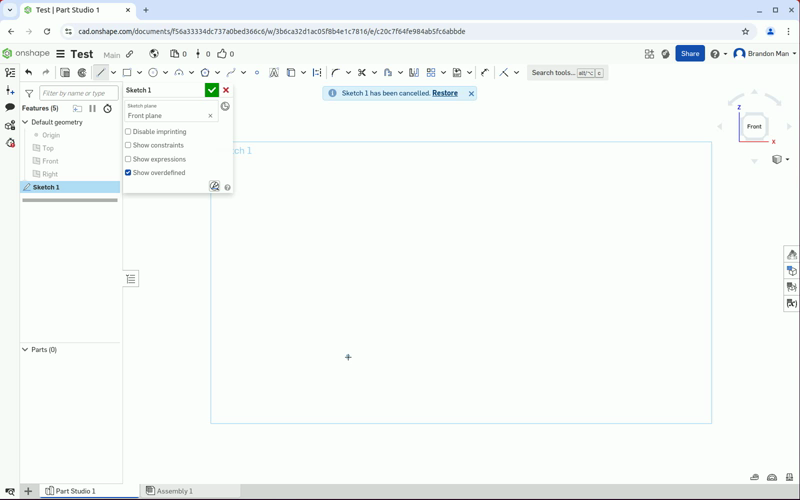
mouse_move(522, 356)
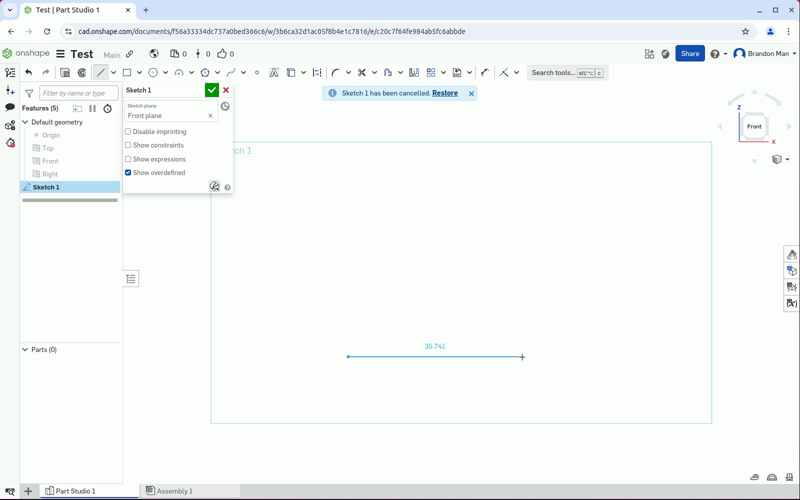
click(522, 356)
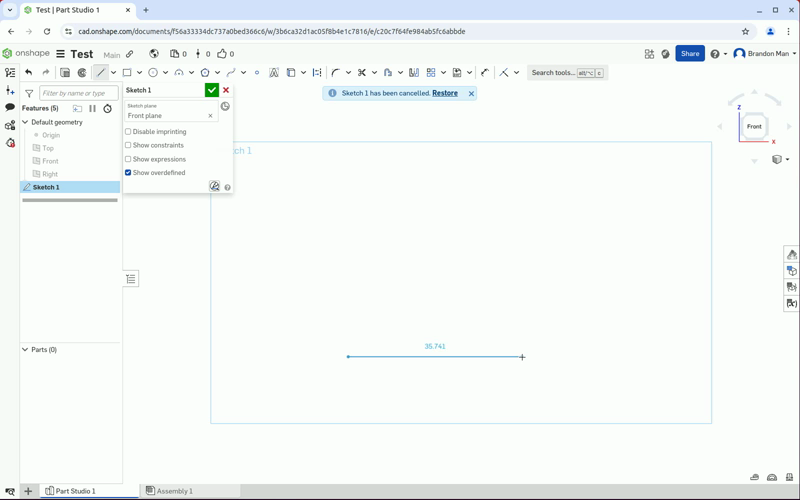
key_up(shift)
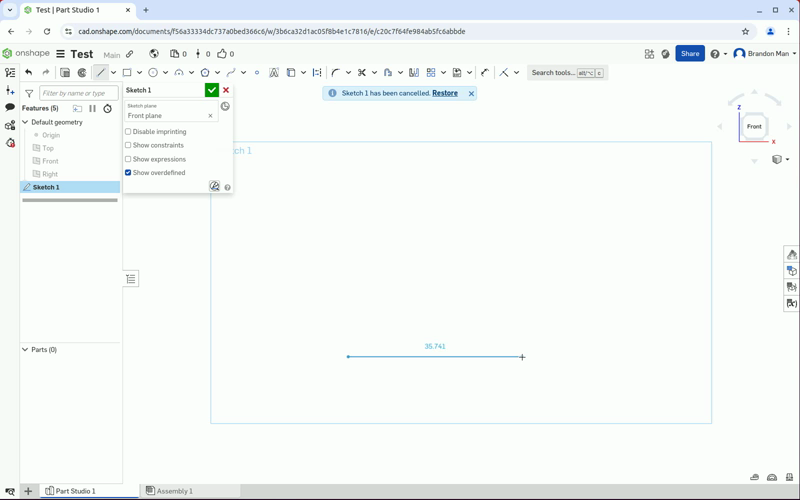
key_down(shift)
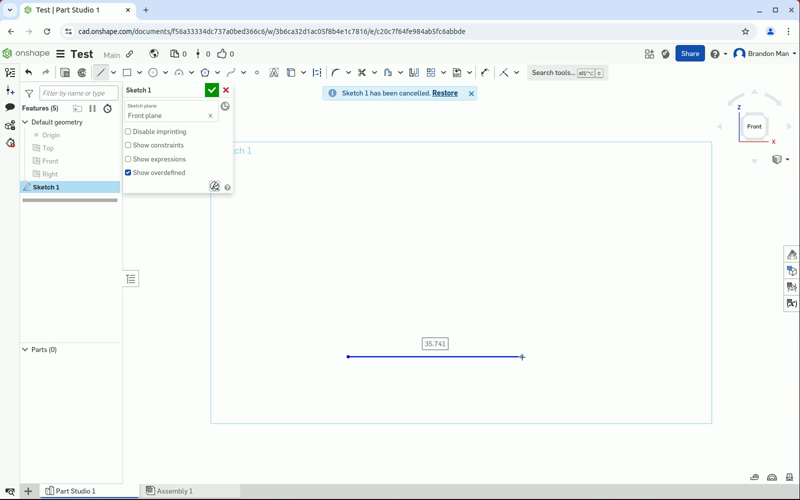
mouse_move(522, 263)
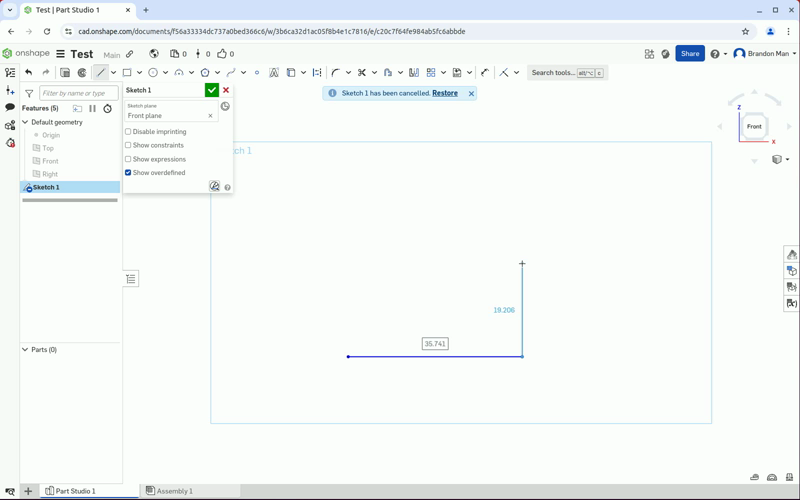
click(522, 263)
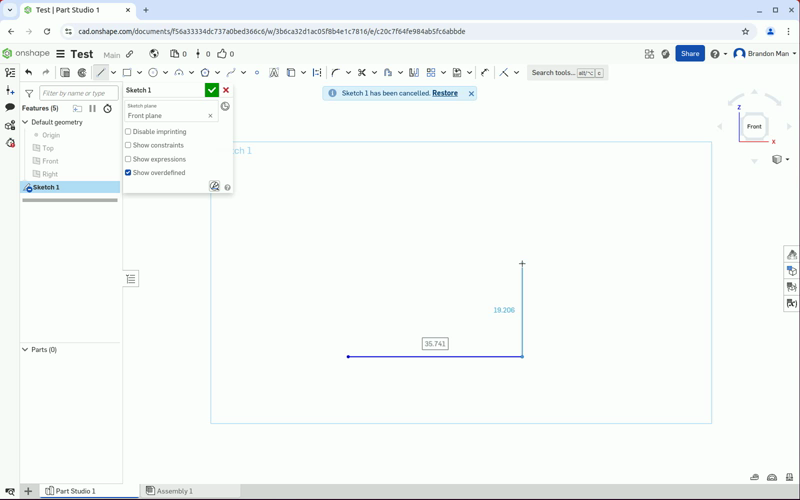
key_up(shift)
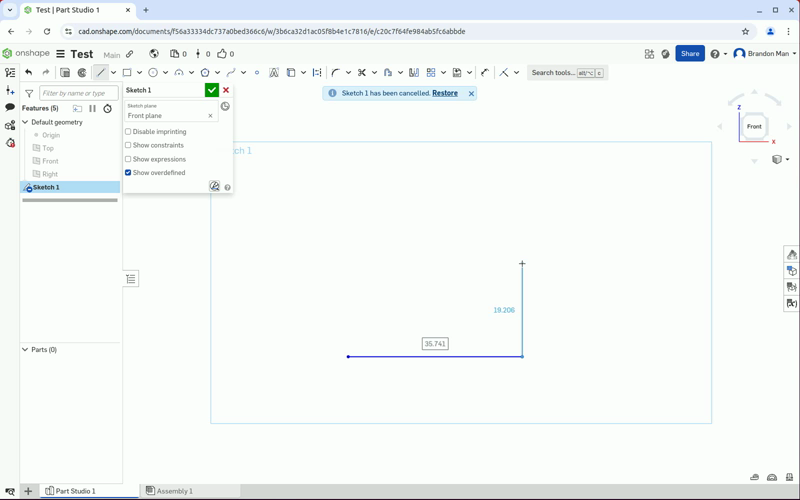
key(esc)
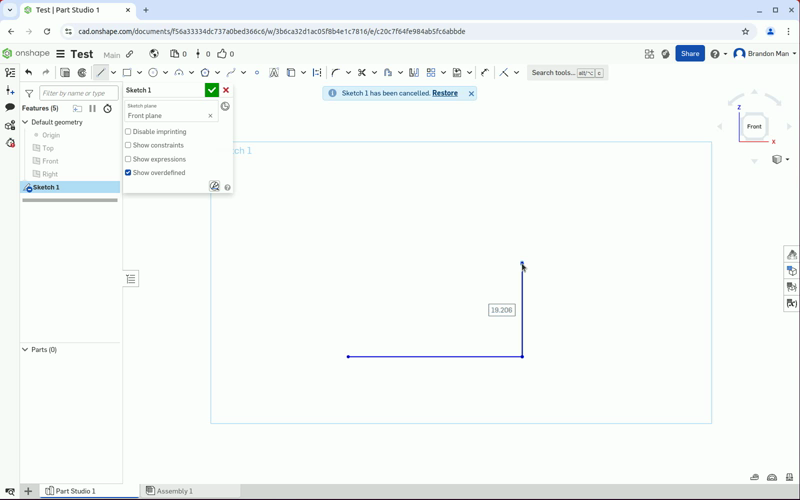
key(a)
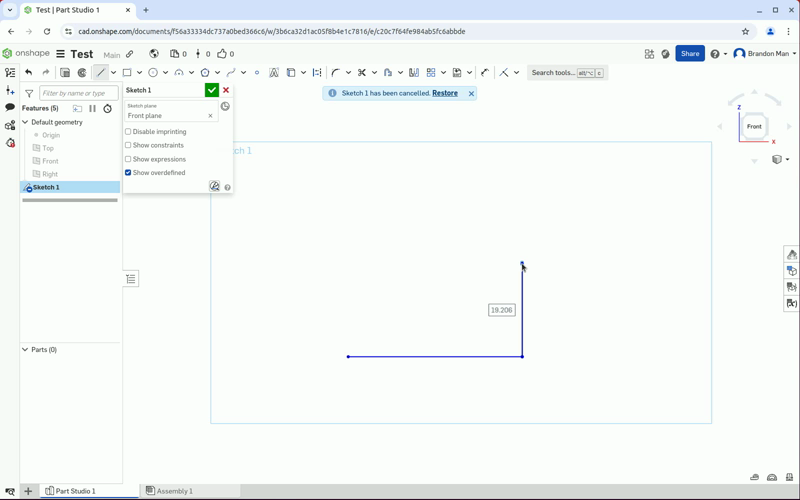
mouse_move(522, 263)
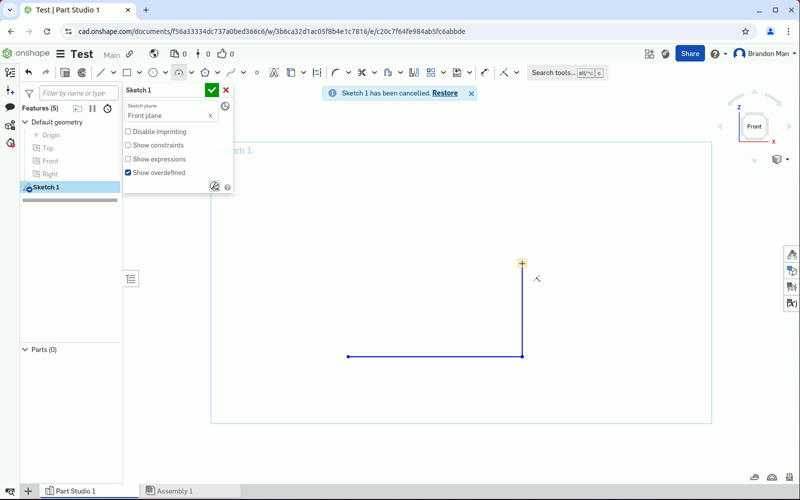
click(522, 263)
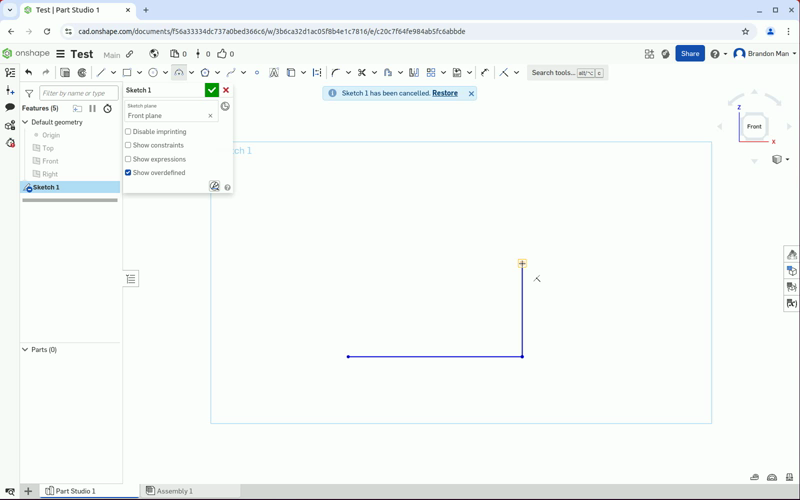
key_down(shift)
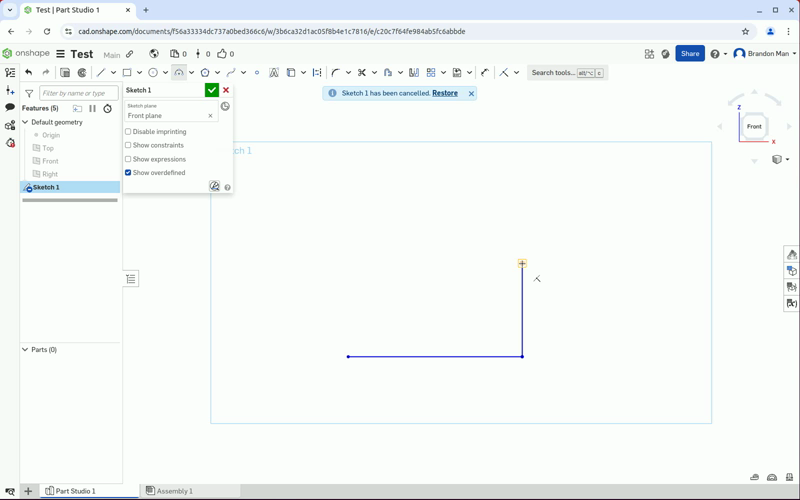
mouse_move(492, 234)
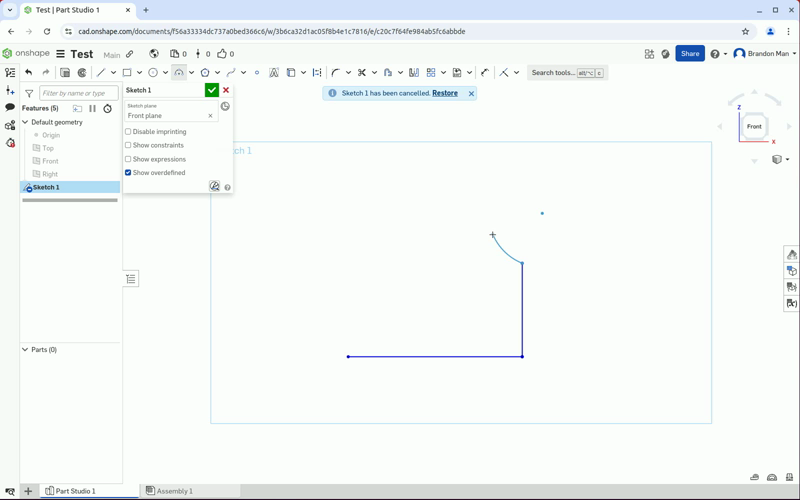
click(492, 234)
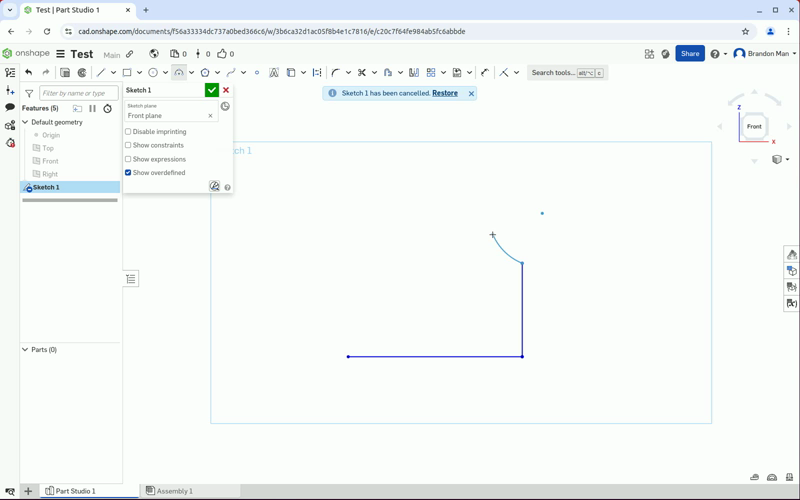
mouse_move(513, 242)
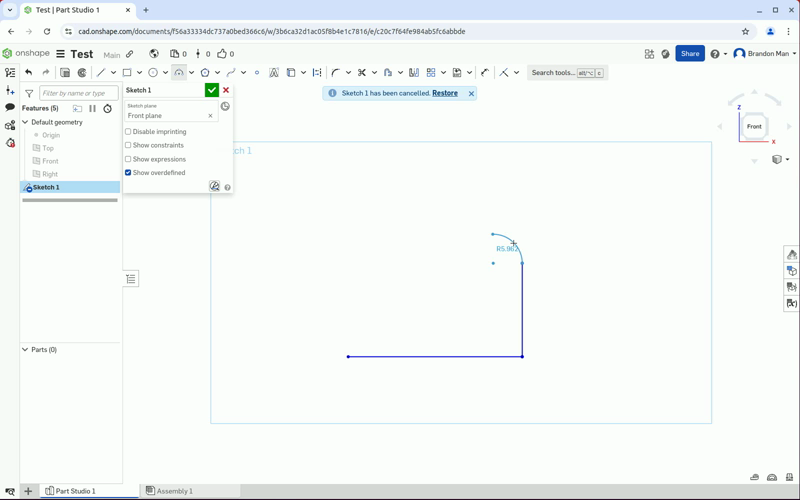
click(513, 242)
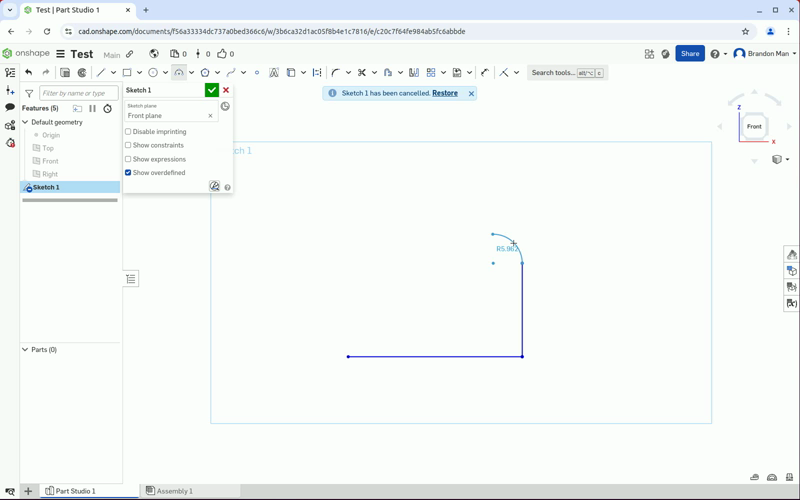
key_up(shift)
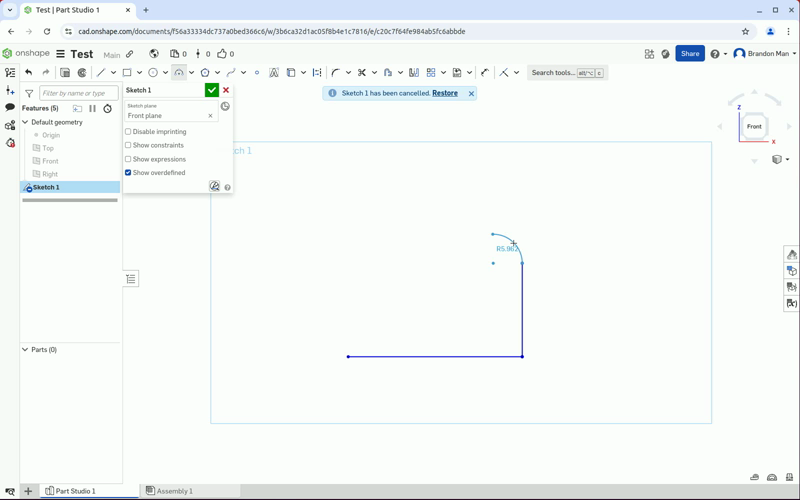
key(esc)
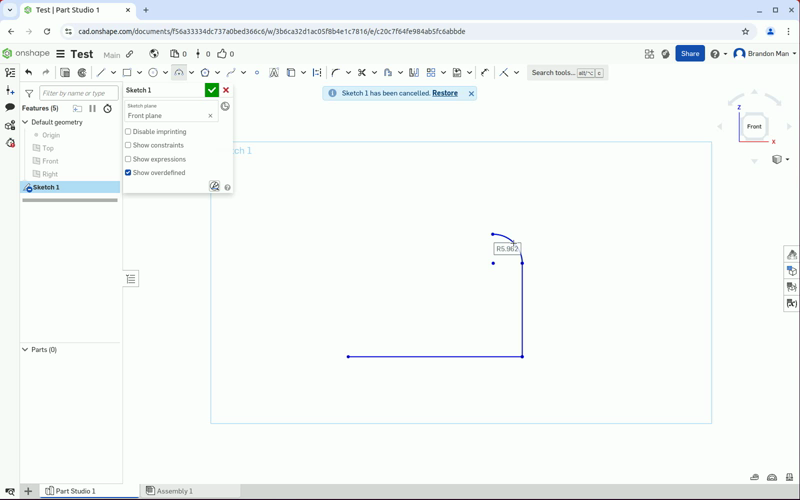
key(l)
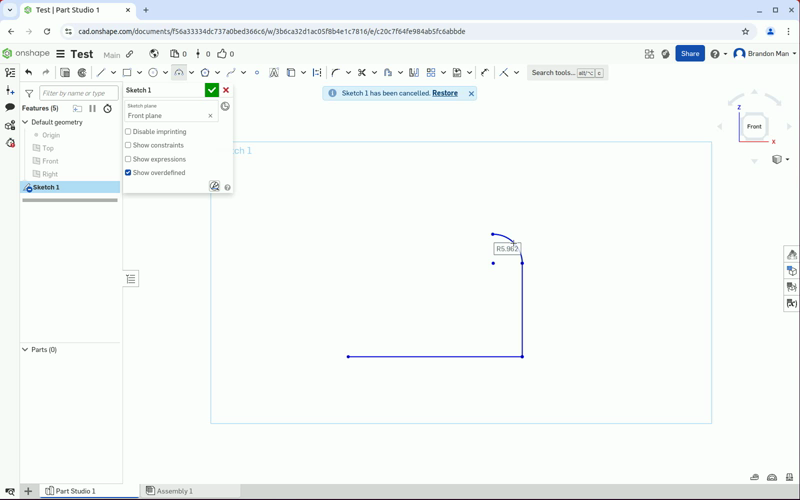
mouse_move(492, 234)
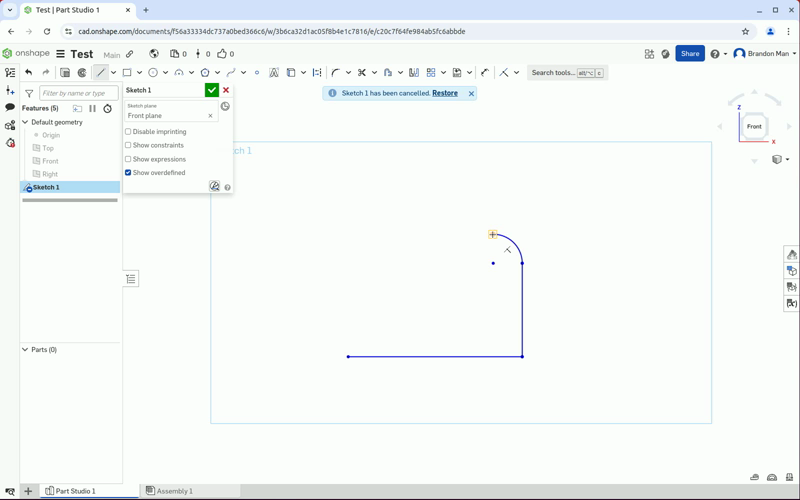
click(492, 234)
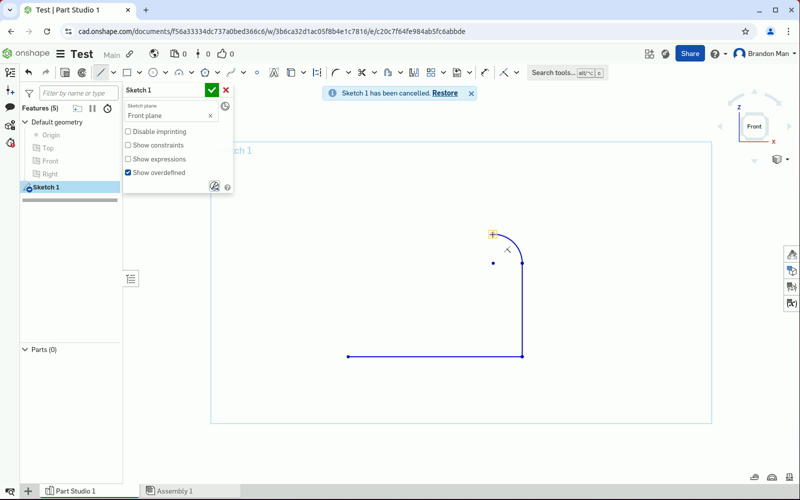
key_down(shift)
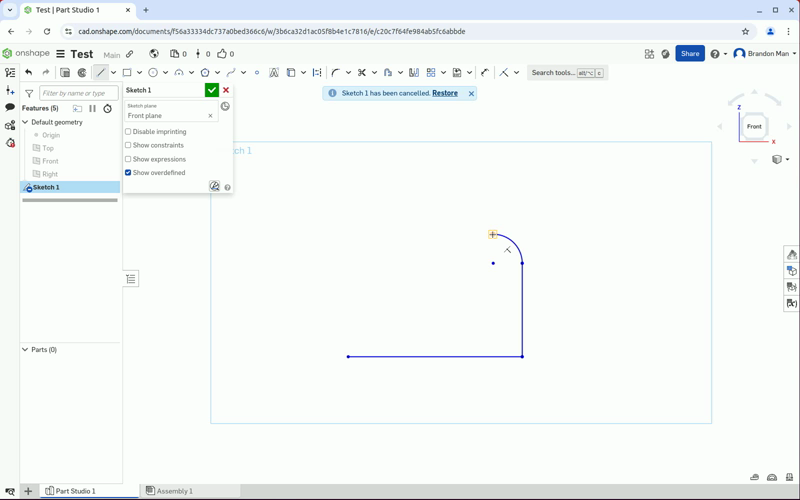
mouse_move(377, 234)
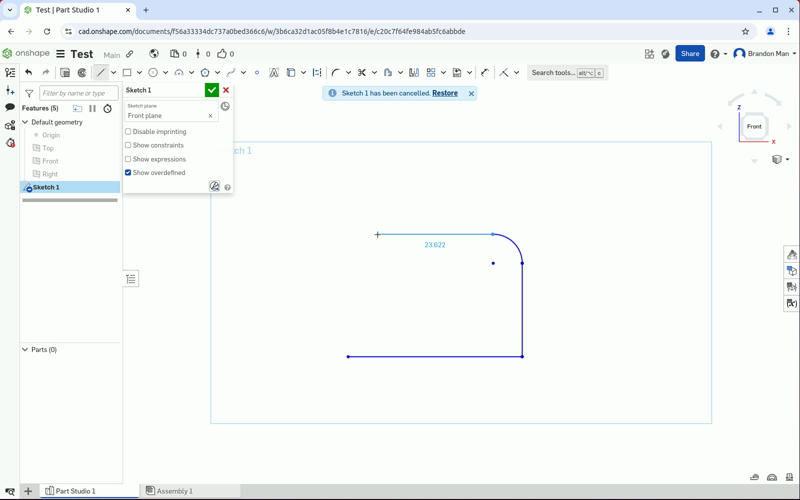
click(377, 234)
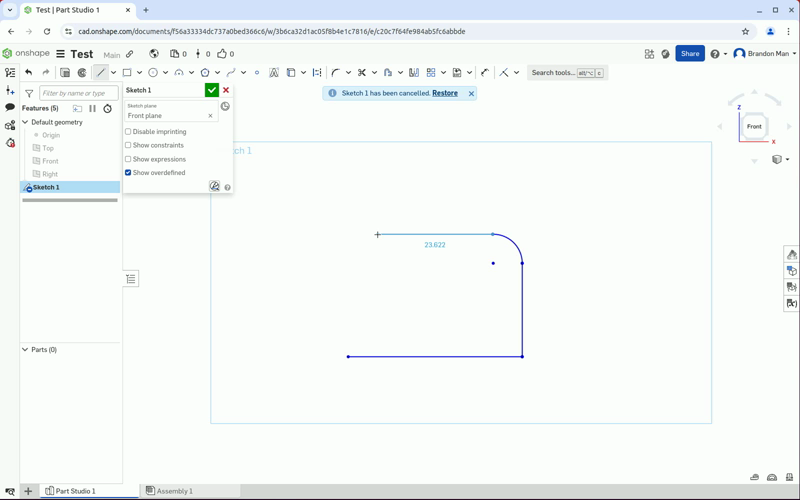
key_up(shift)
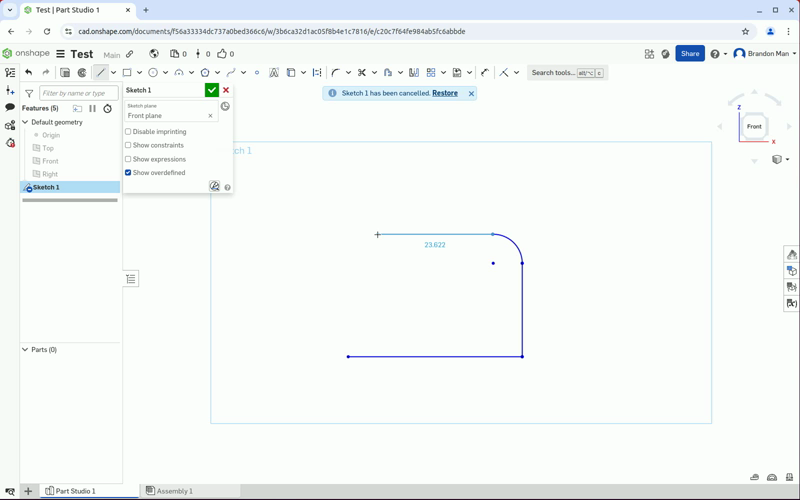
key(esc)
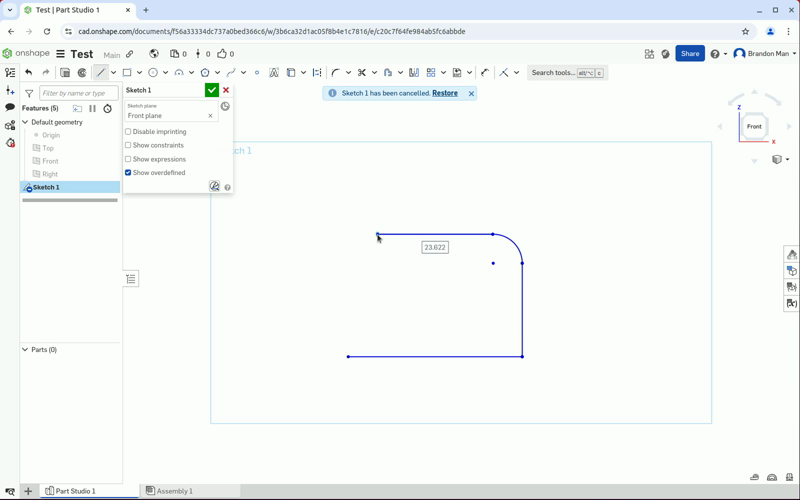
key(a)
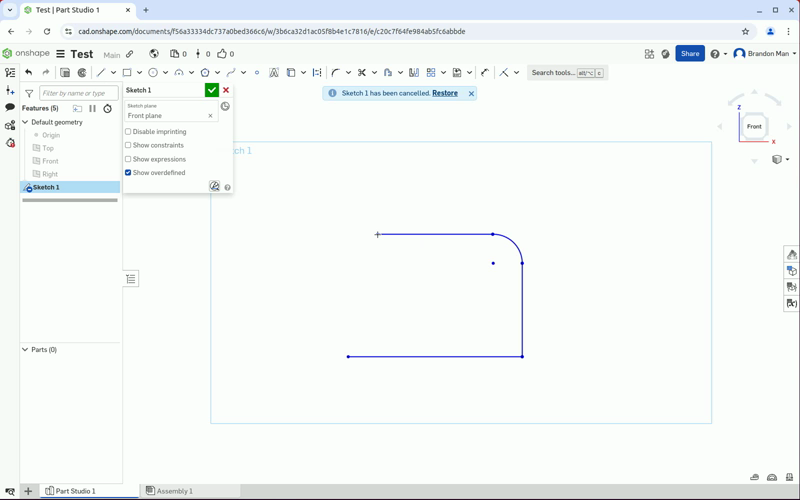
mouse_move(377, 234)
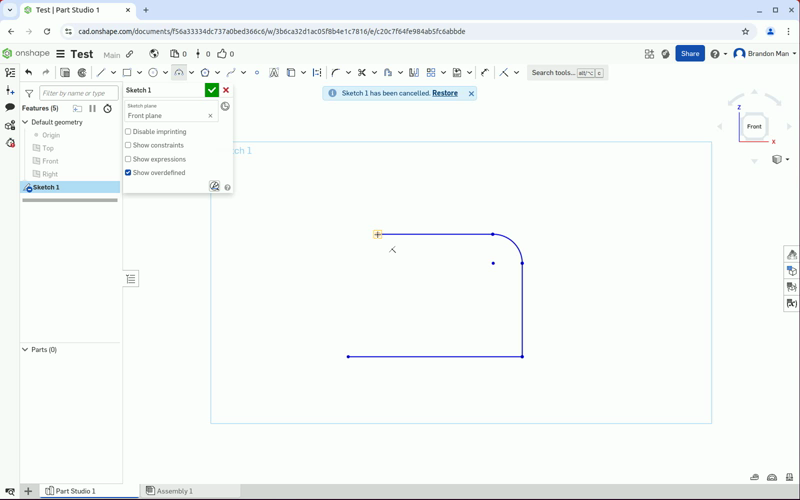
click(377, 234)
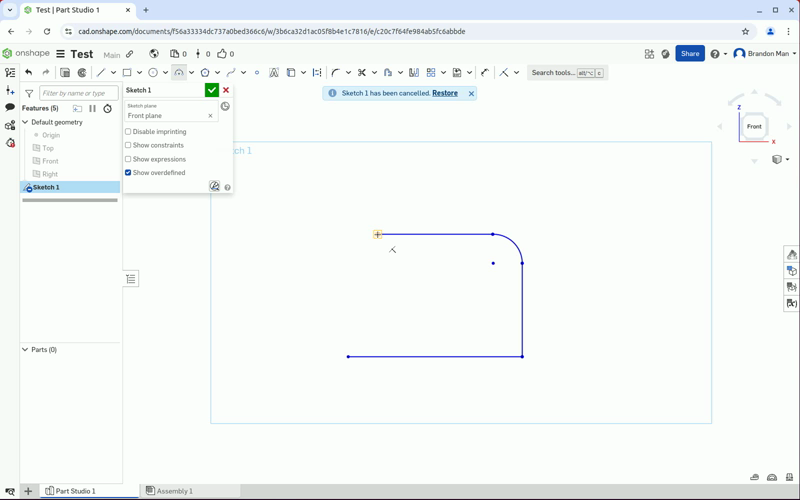
key_down(shift)
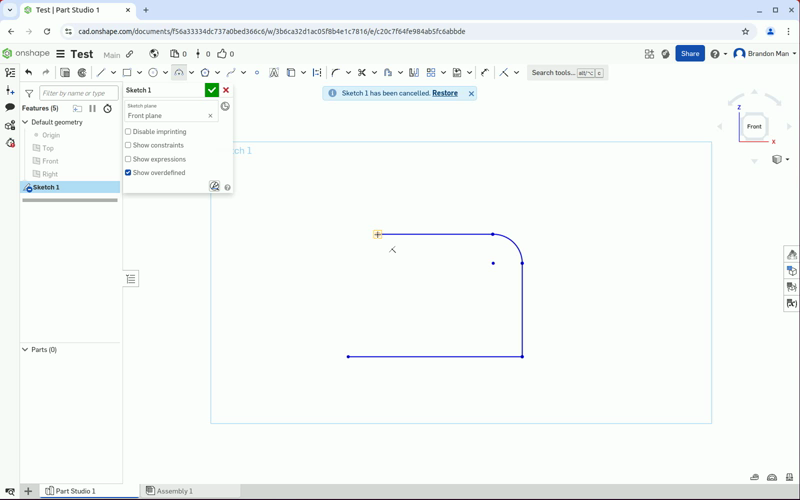
mouse_move(348, 263)
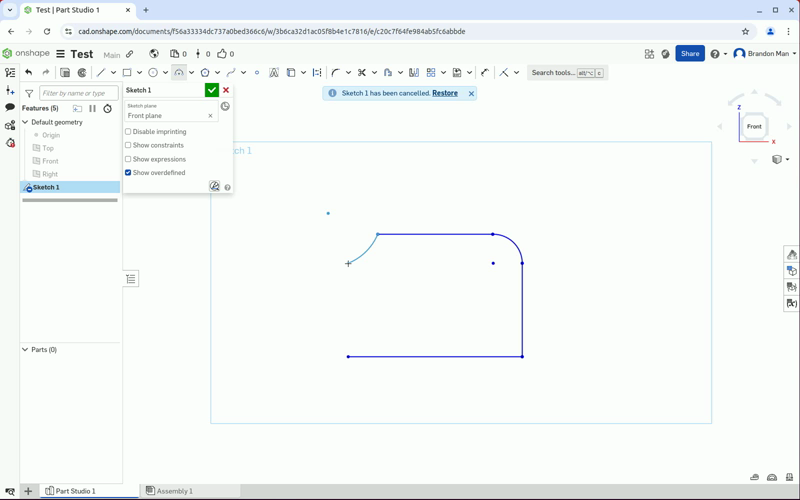
click(348, 263)
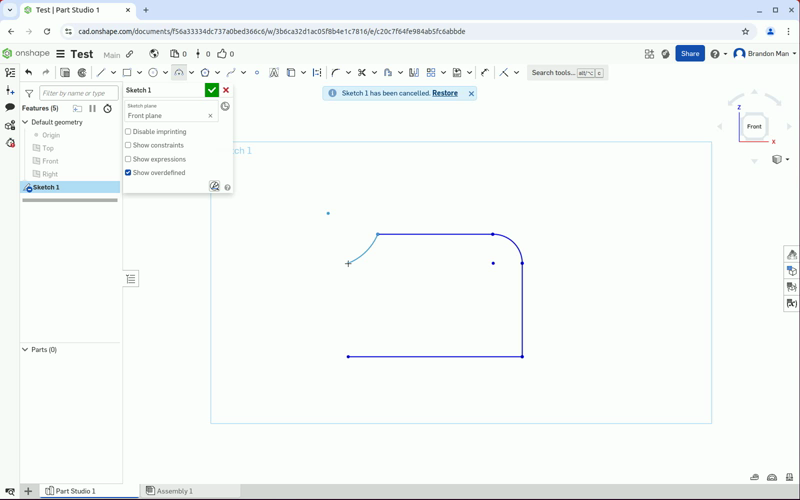
mouse_move(356, 242)
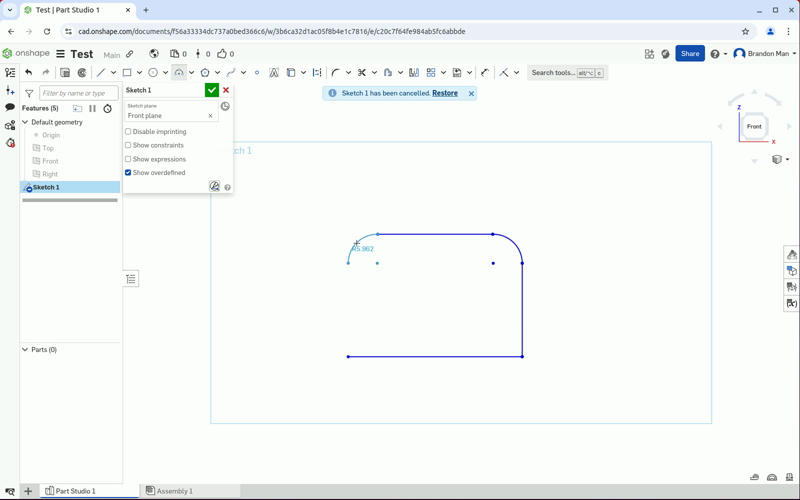
click(356, 242)
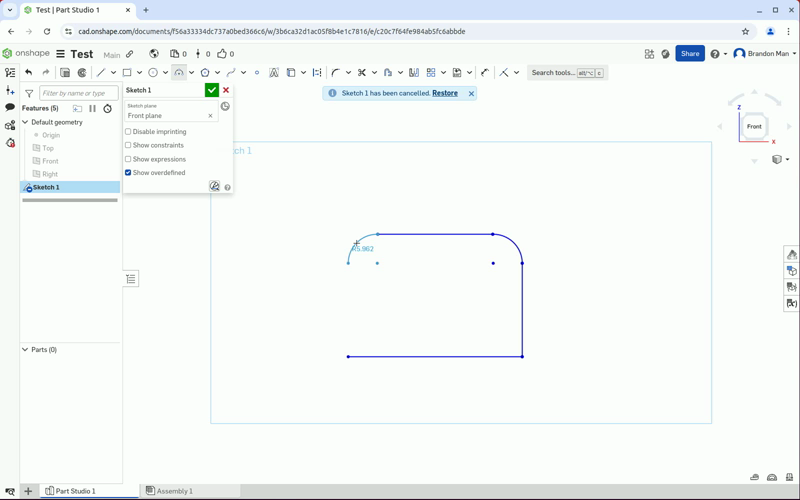
key_up(shift)
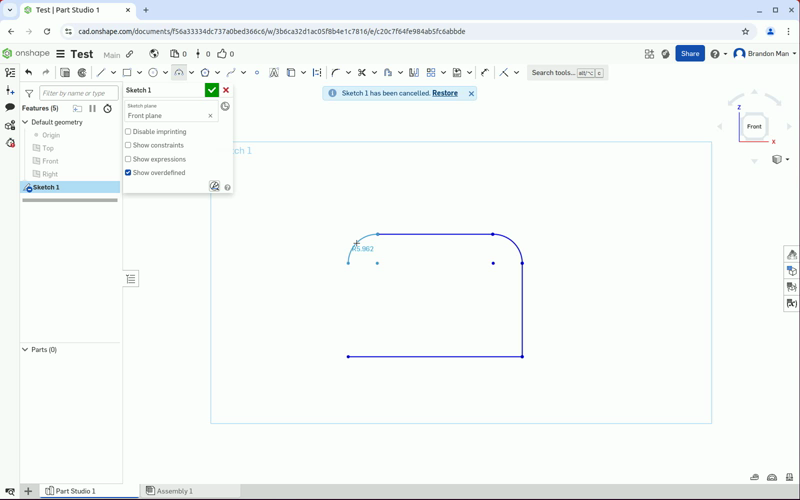
key(esc)
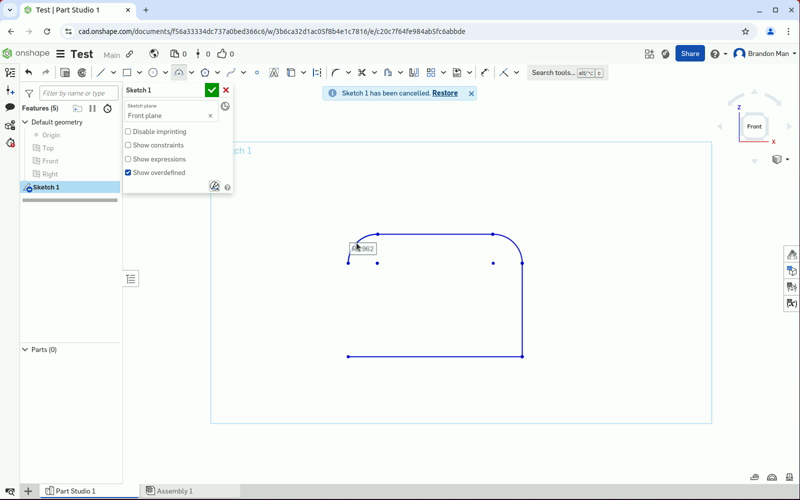
key(l)
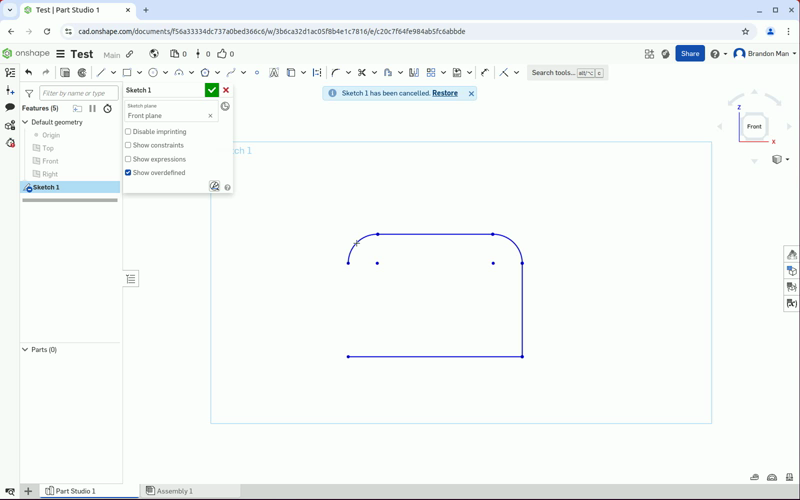
mouse_move(348, 263)
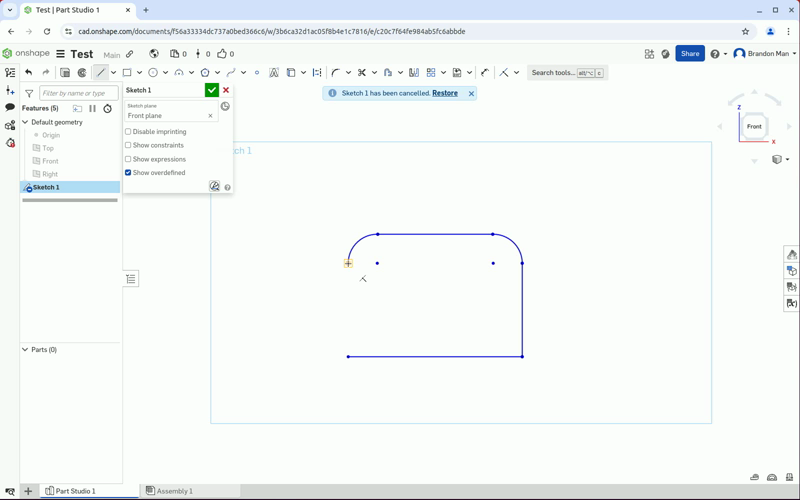
click(348, 263)
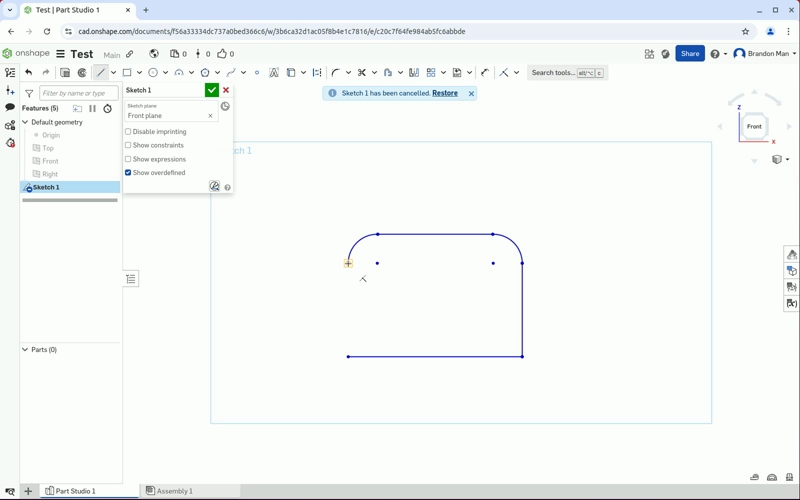
key_down(shift)
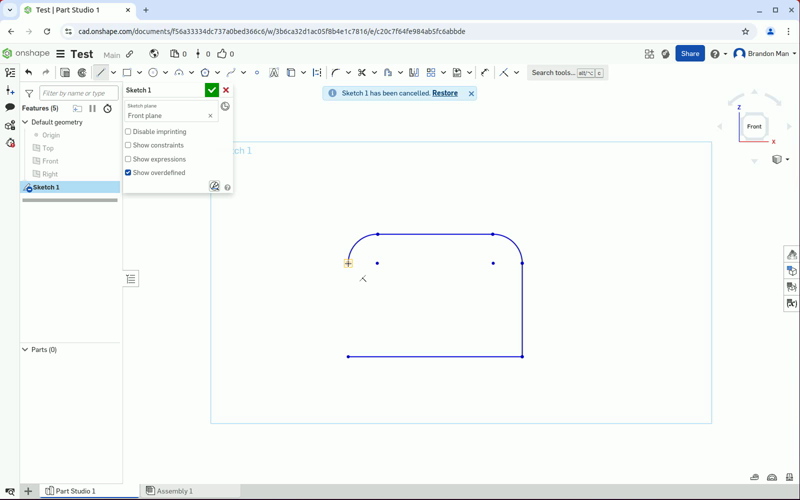
mouse_move(348, 356)
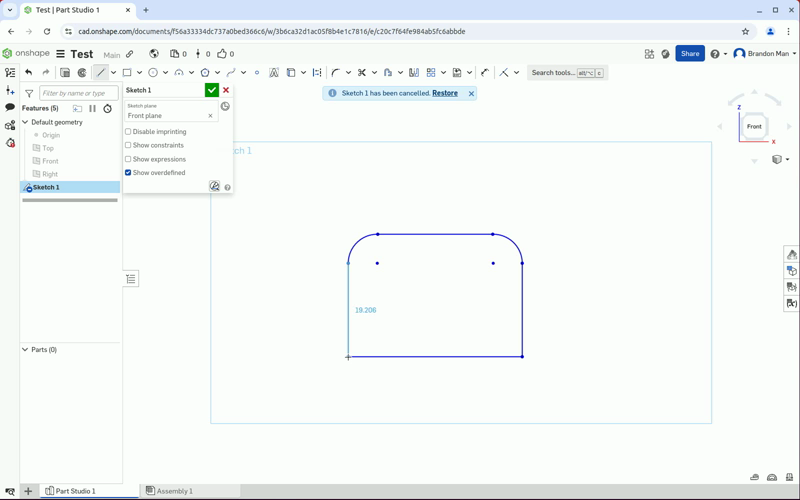
key_up(shift)
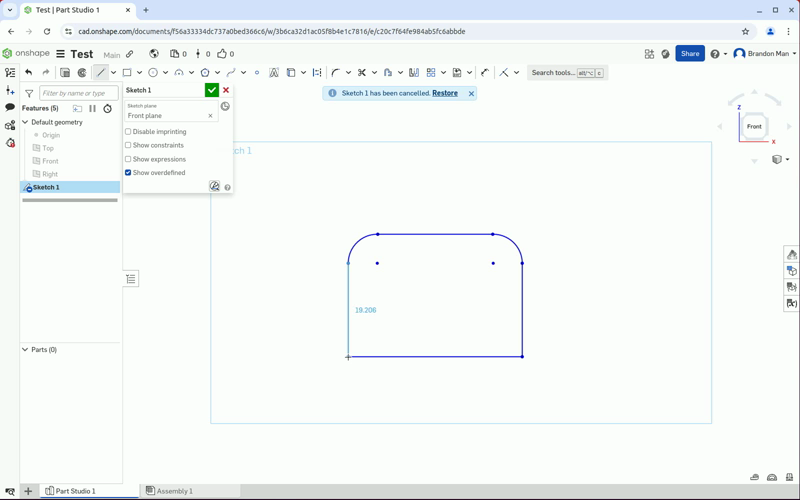
click(348, 356)
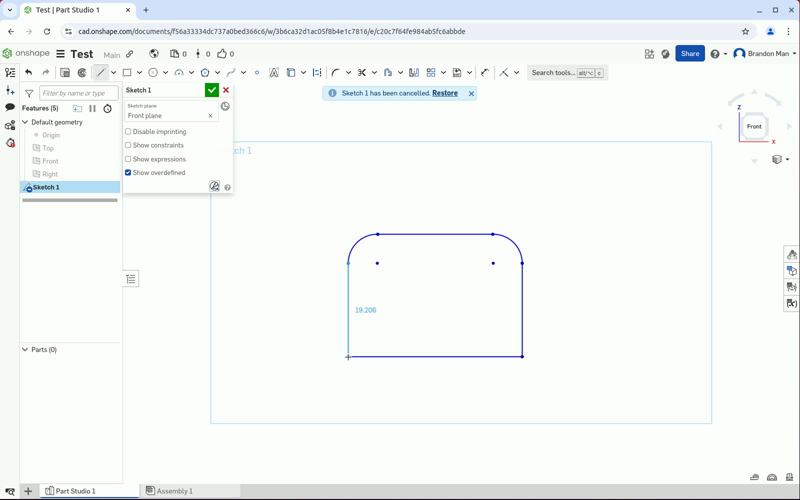
key(esc)
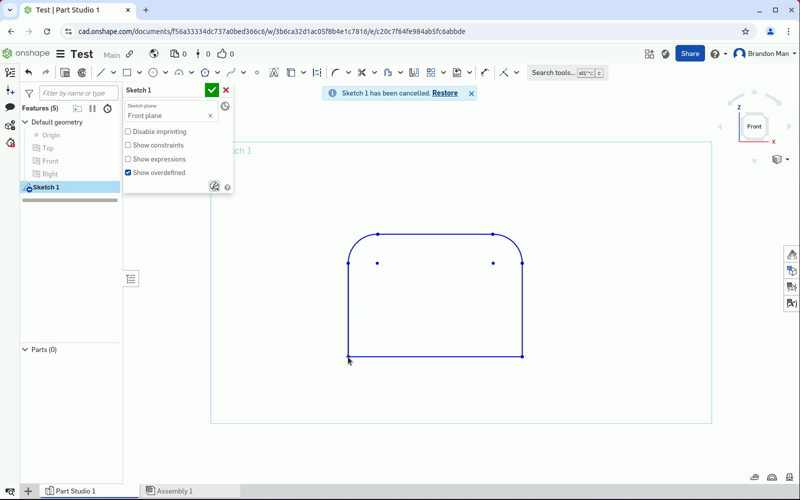
mouse_move(448, 306)
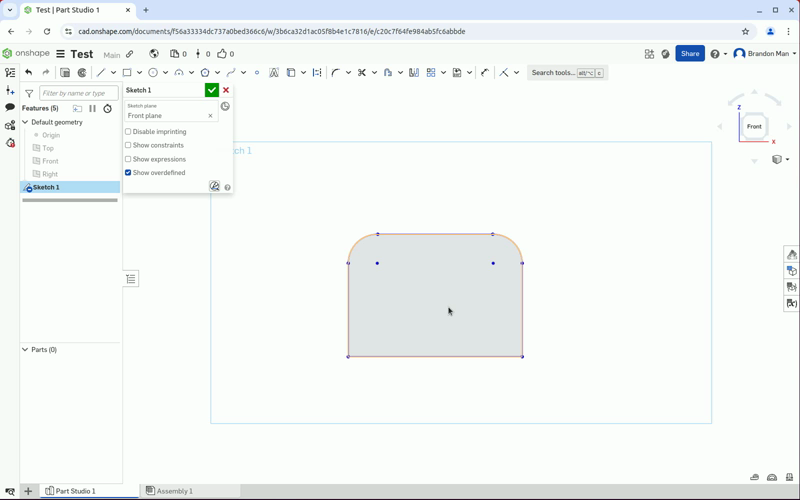
click(448, 306)
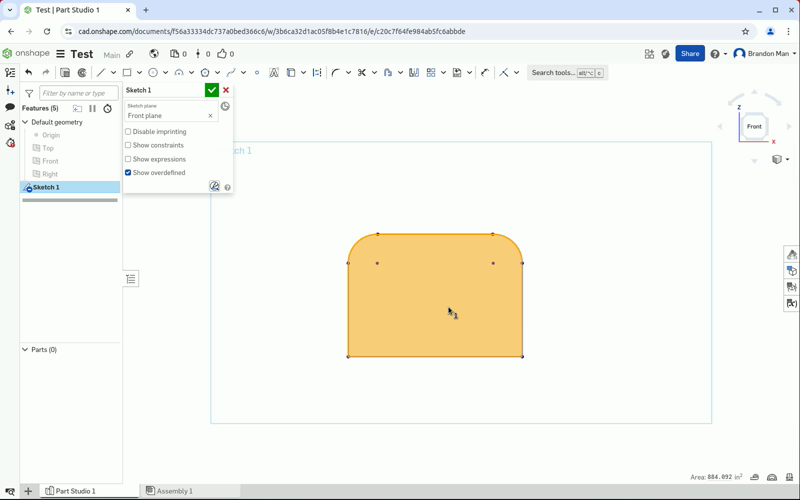
mouse_move(73, 352)
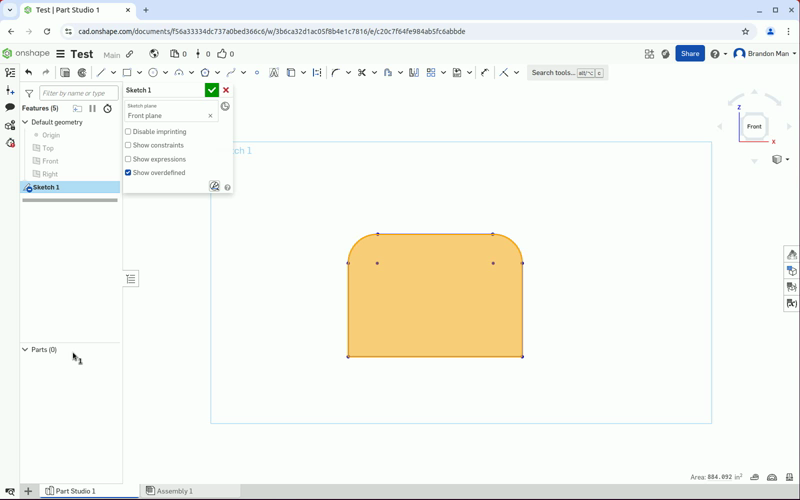
key(shift+y)
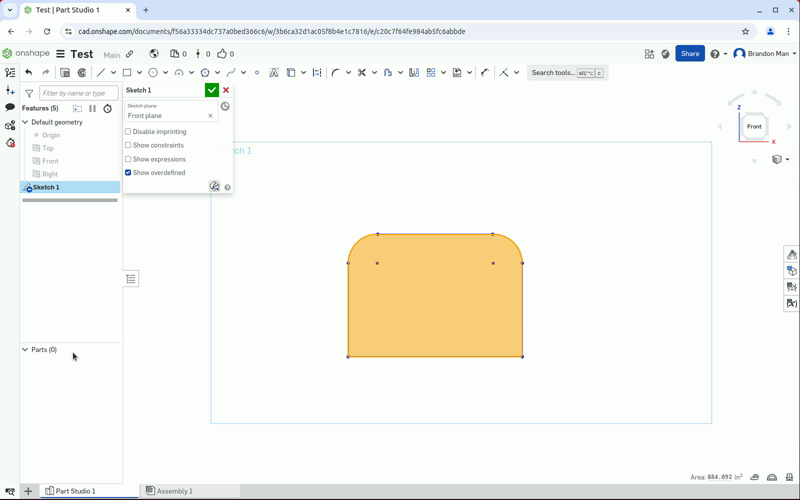
key(shift+e)
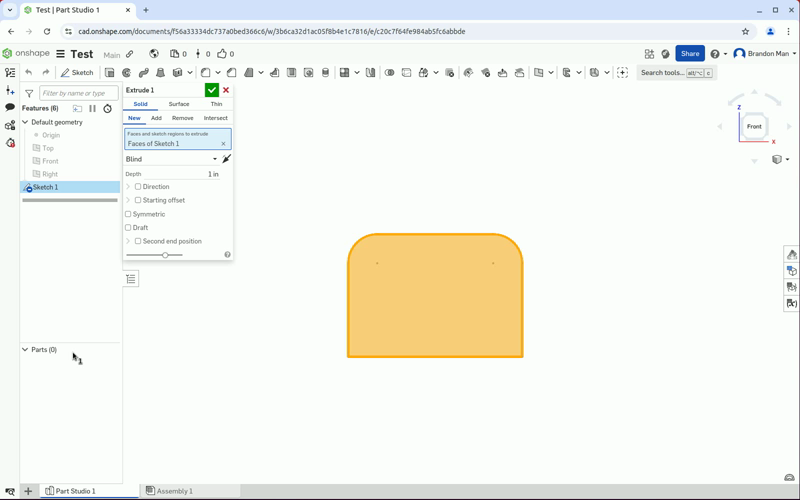
mouse_move(143, 106)
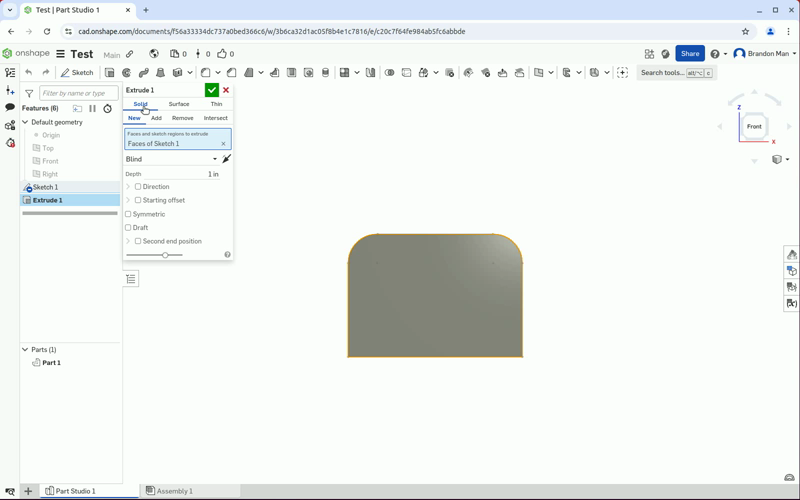
click(143, 106)
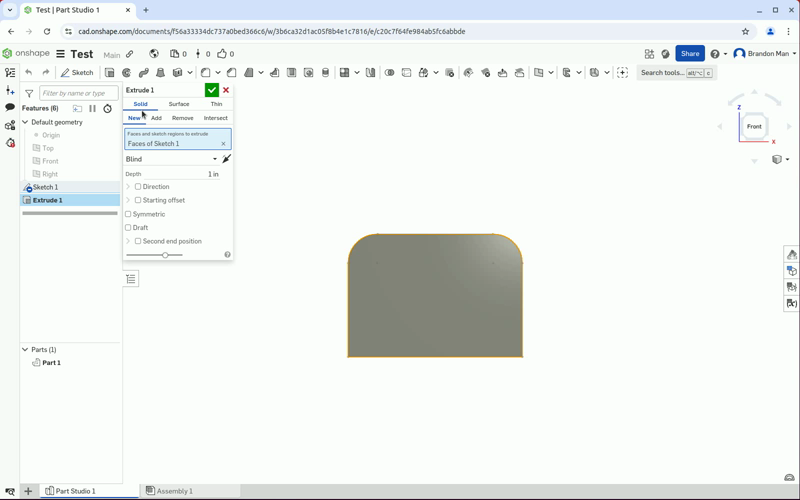
mouse_move(137, 120)
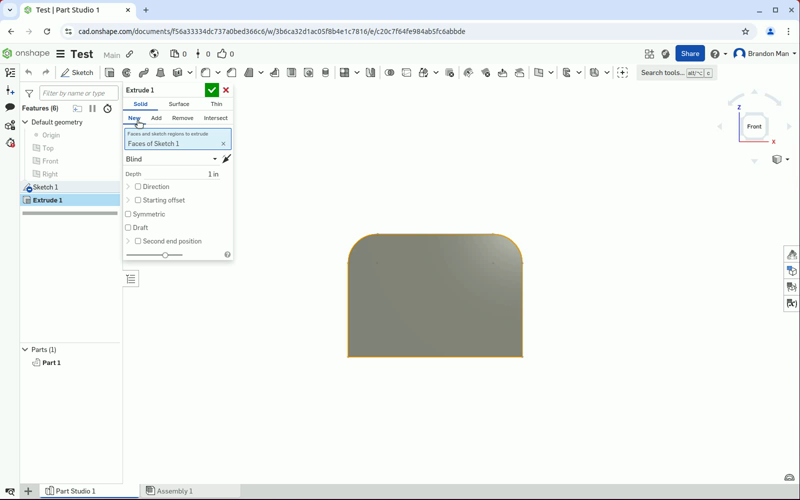
click(137, 120)
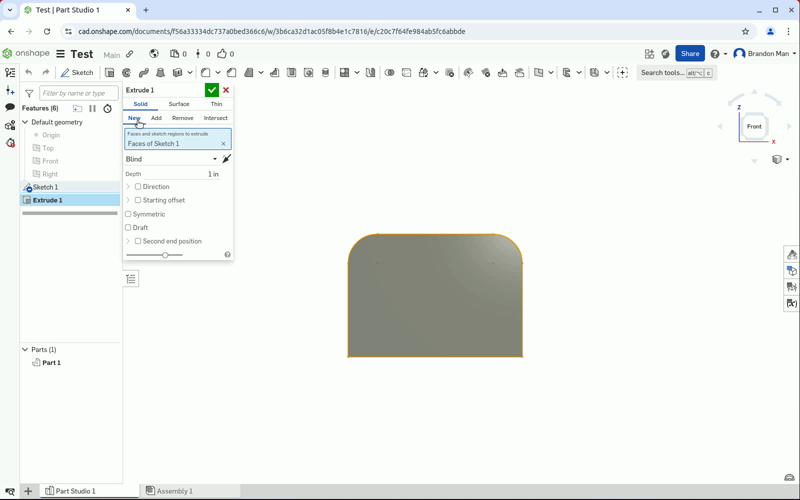
key(tab, 4)
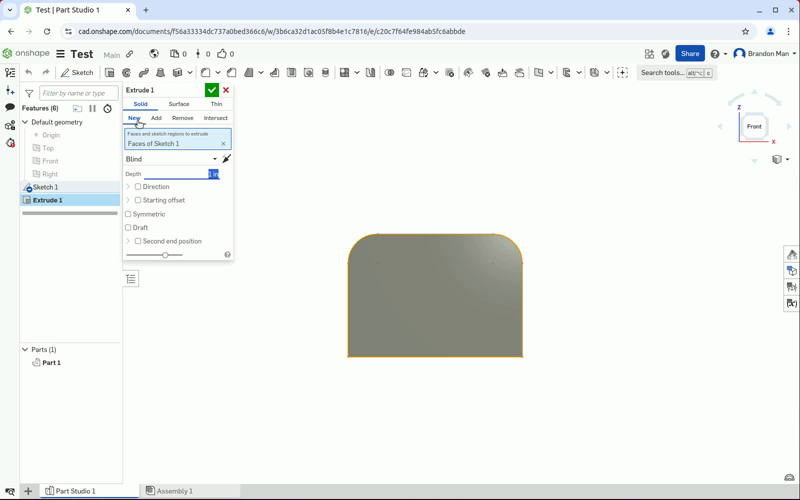
text(1.204)
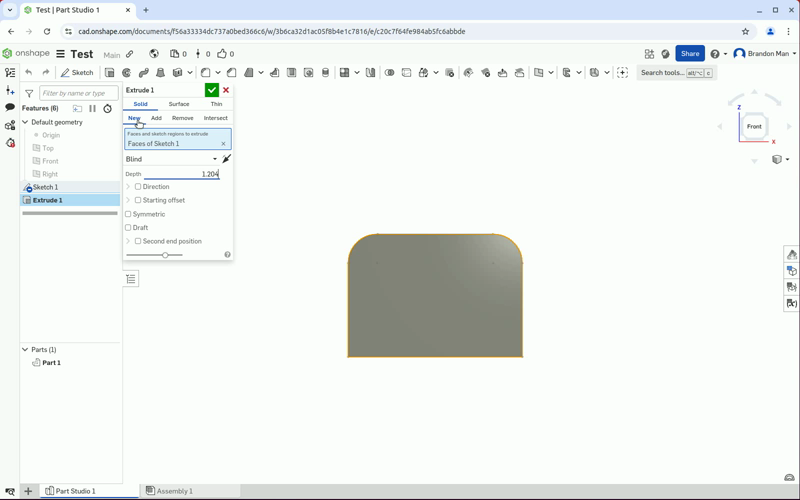
key(enter)
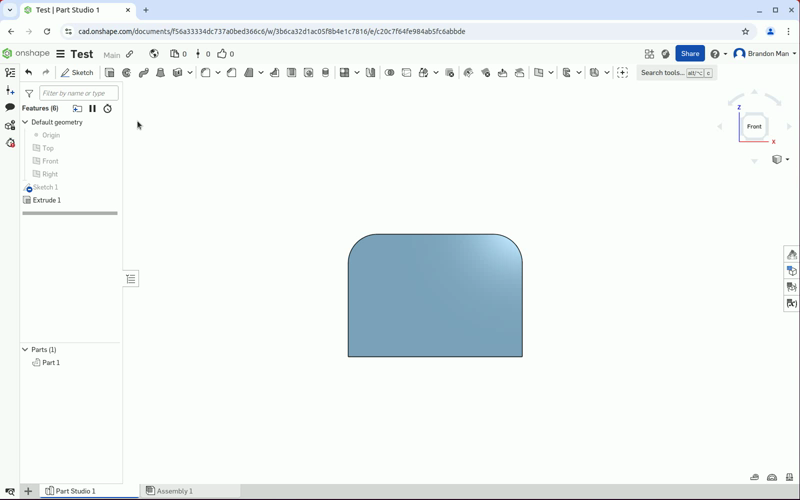
key(shift+h)
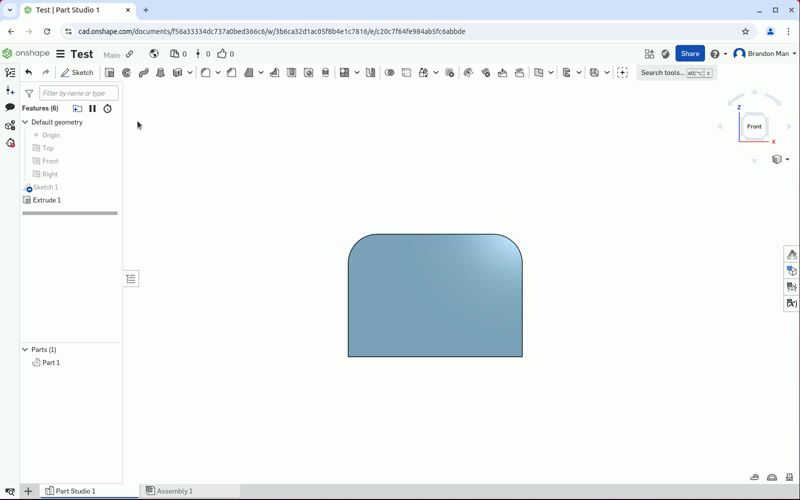
key(shift+h)
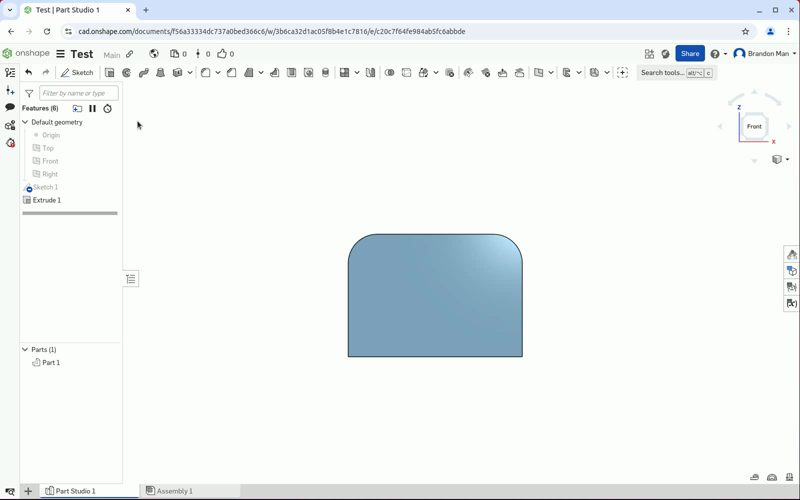
mouse_move(73, 189)
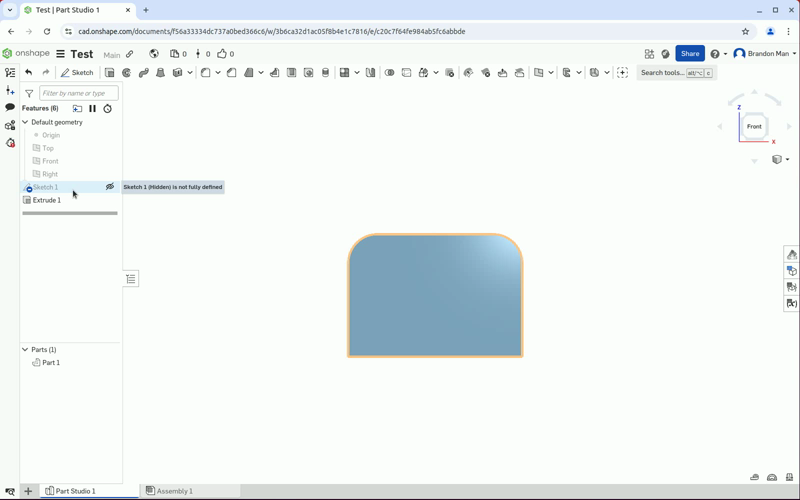
click(73, 189)
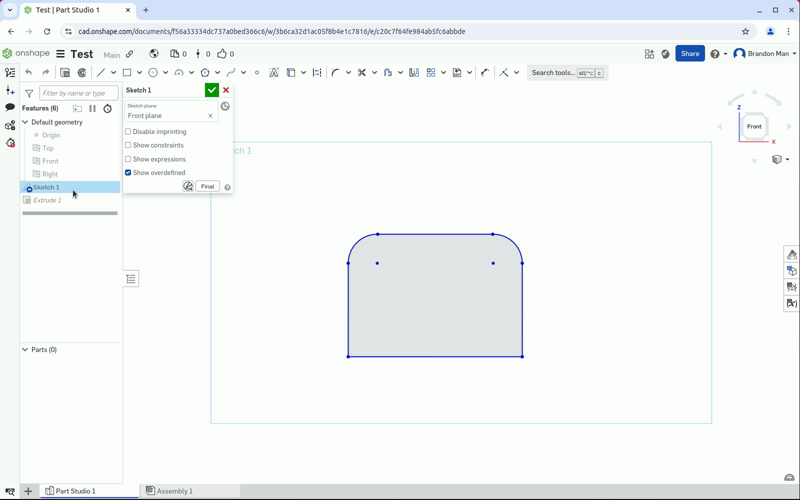
mouse_move(229, 92)
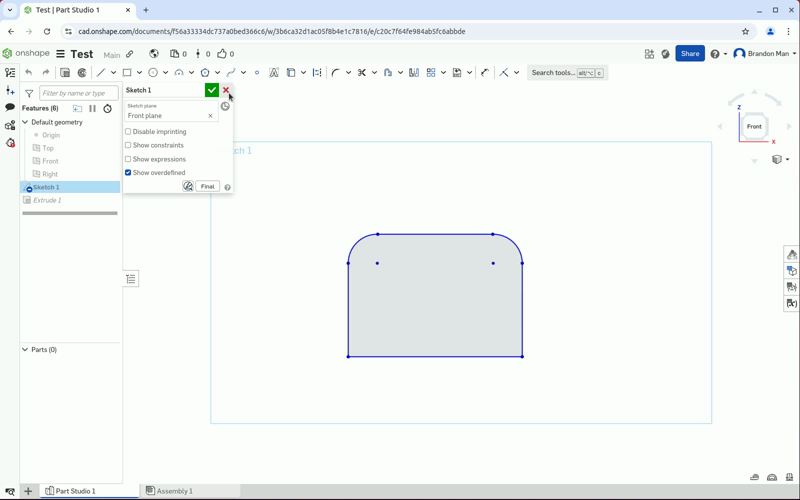
click(229, 92)
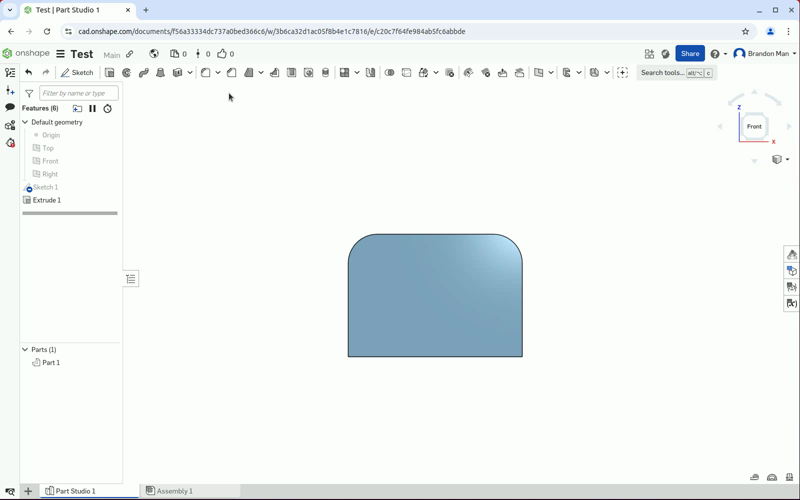
mouse_move(541, 75)
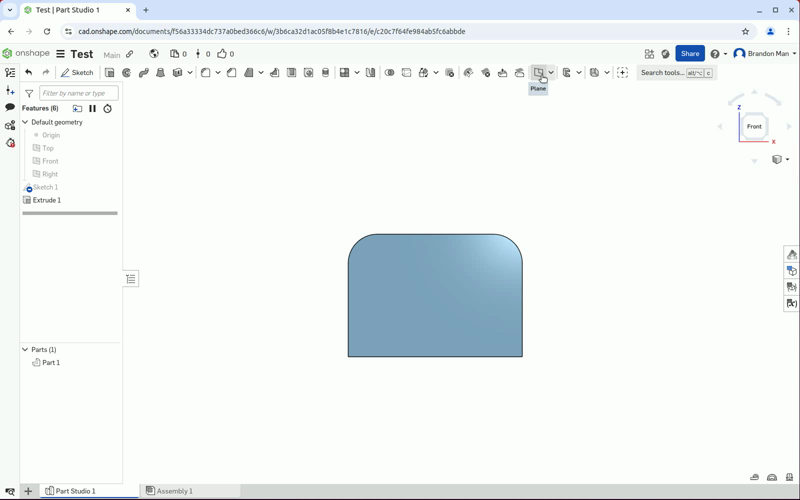
click(541, 75)
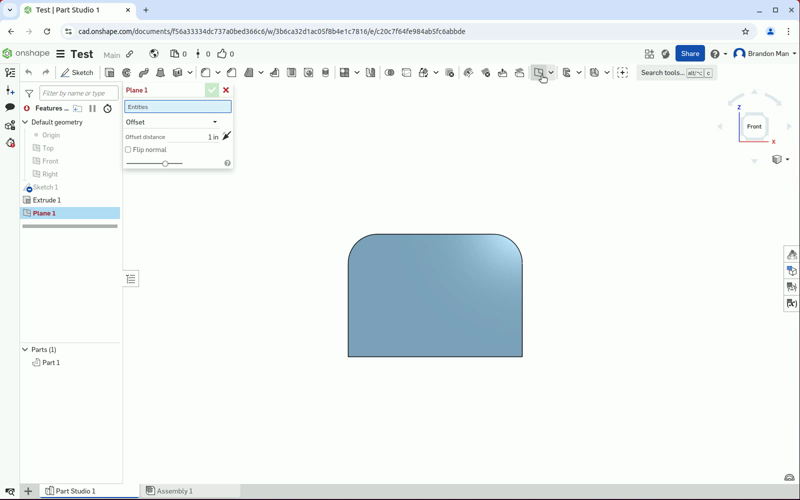
mouse_move(73, 163)
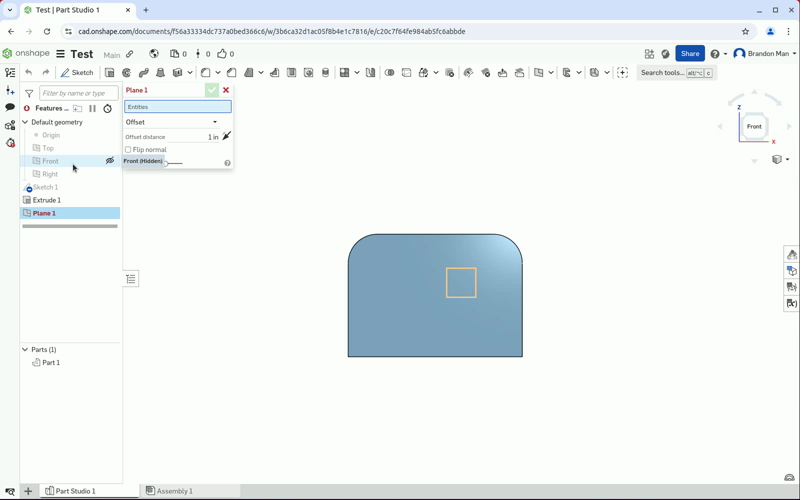
click(73, 163)
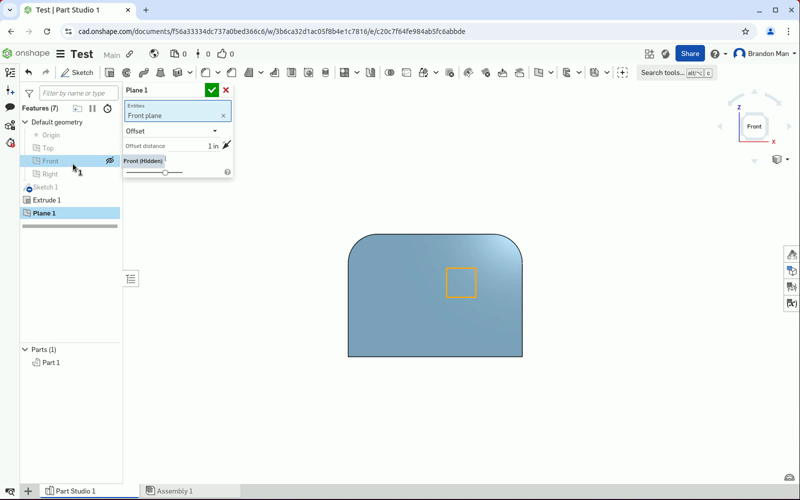
key(tab, 2)
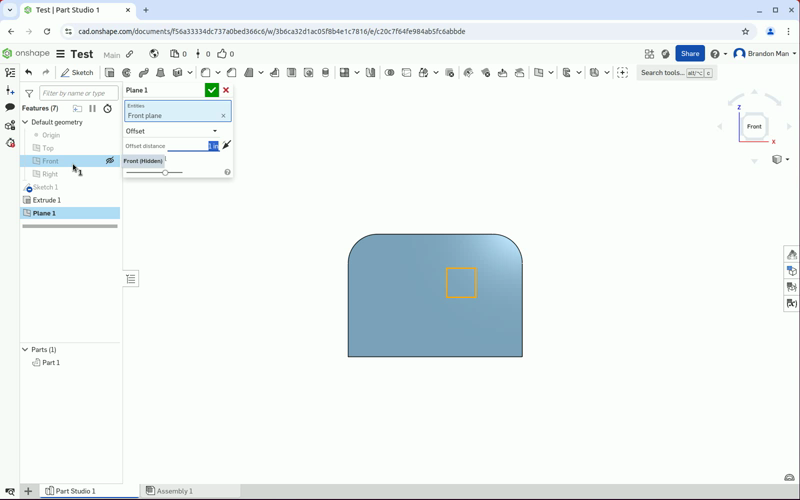
text(1.202)
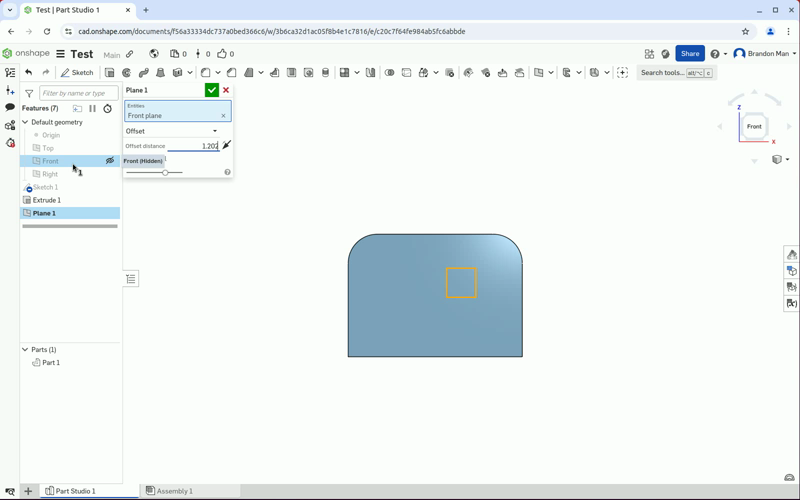
key(enter, 2)
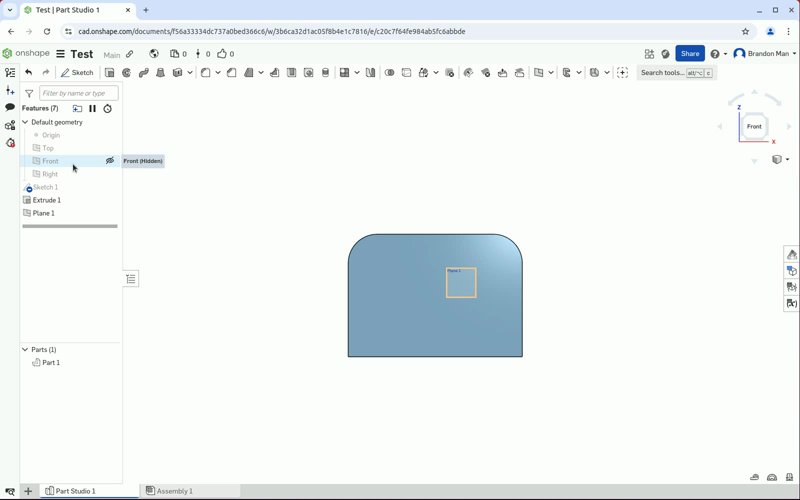
key(shift+s)
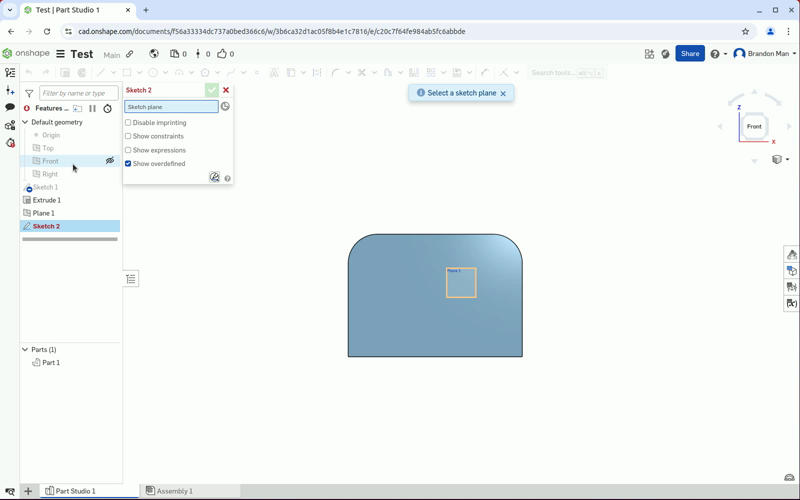
mouse_move(73, 215)
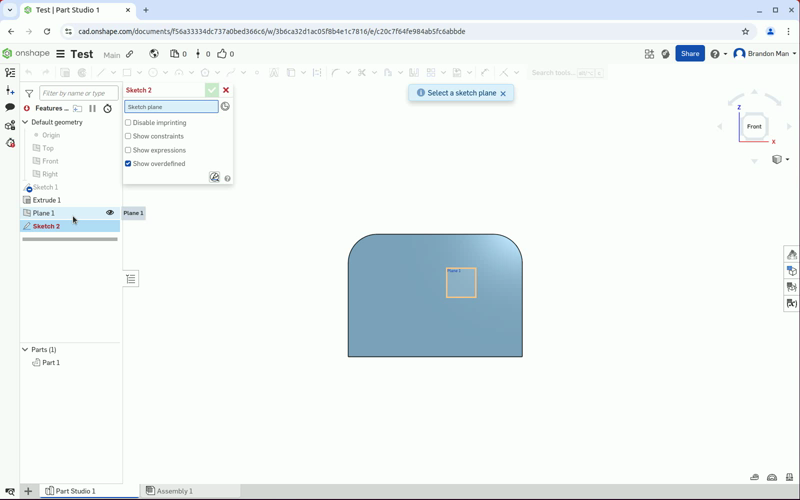
click(73, 215)
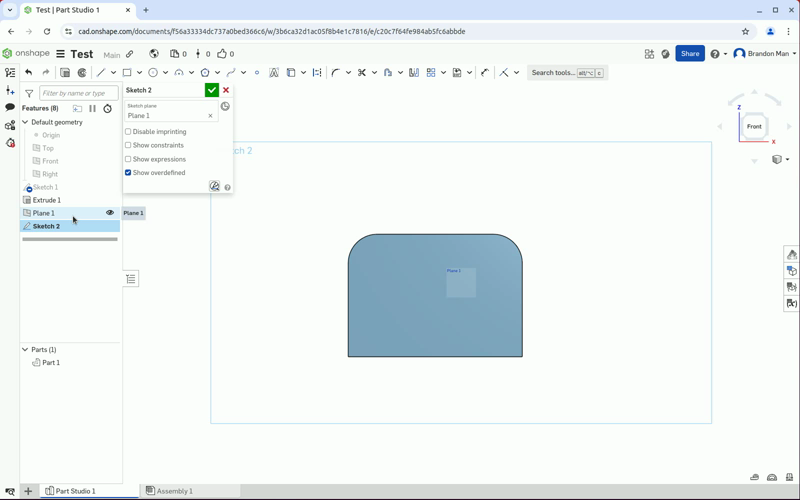
mouse_move(73, 352)
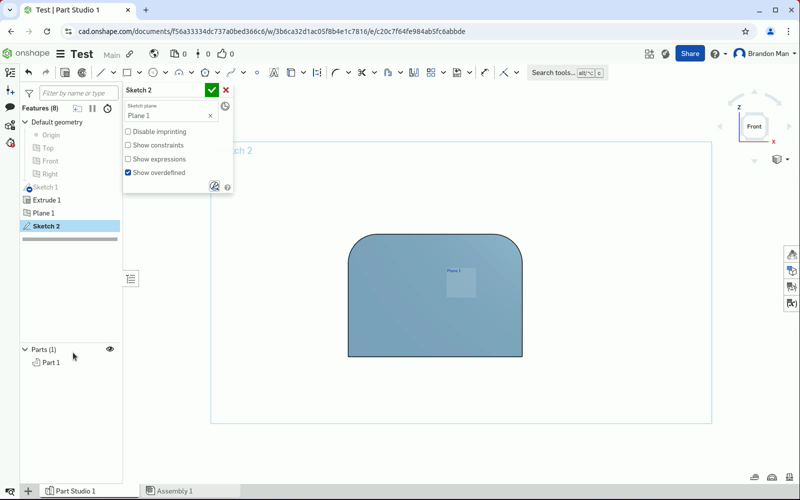
key(y)
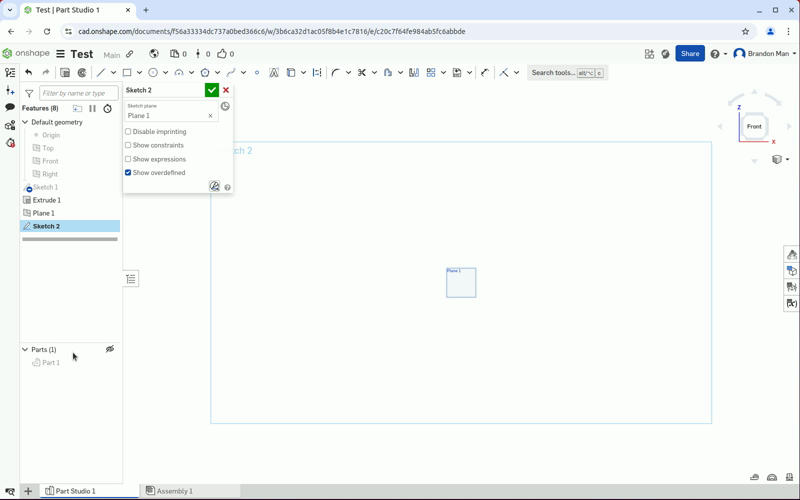
key(c)
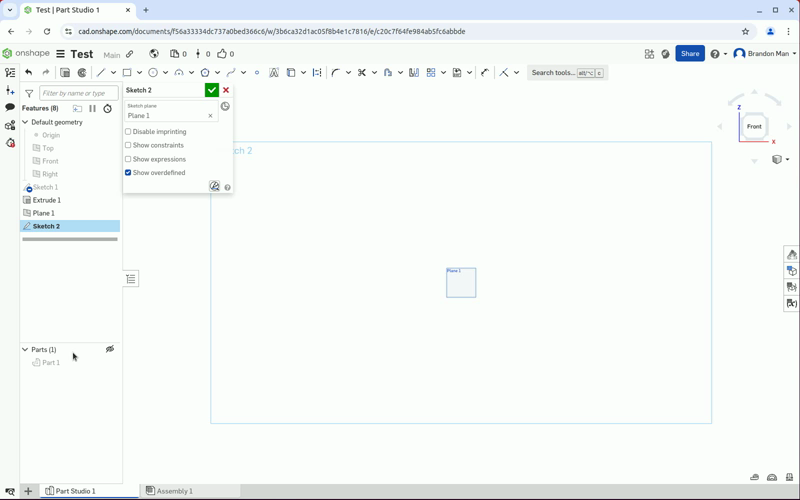
key_down(shift)
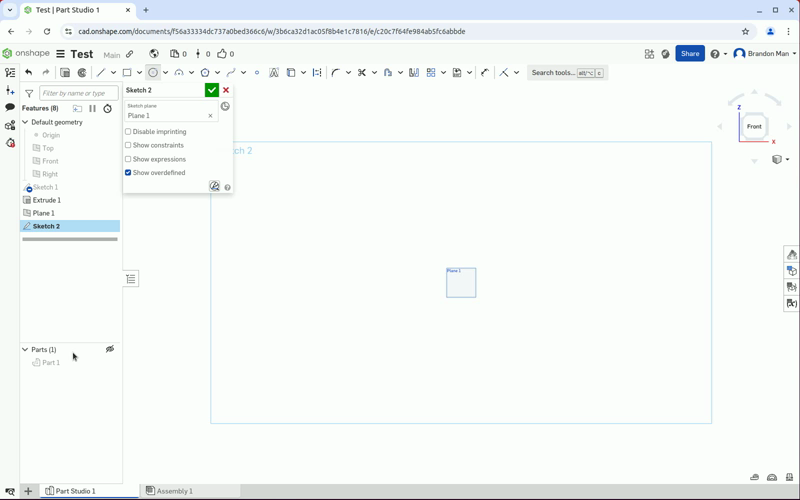
mouse_move(378, 247)
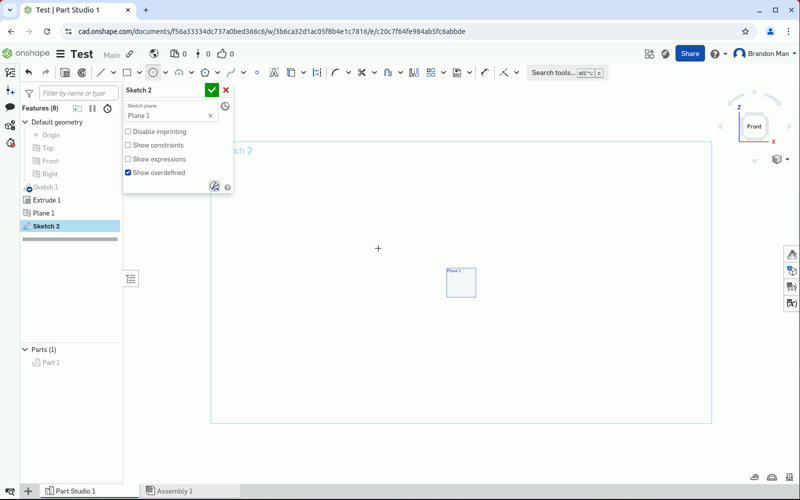
click(378, 247)
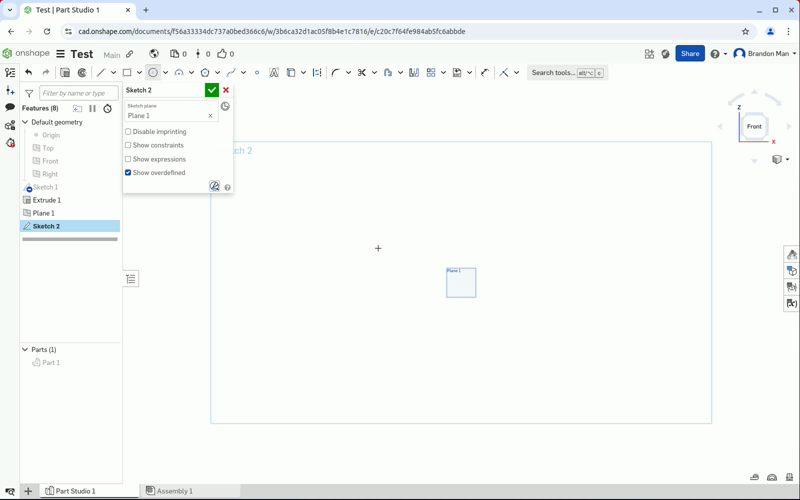
key_up(shift)
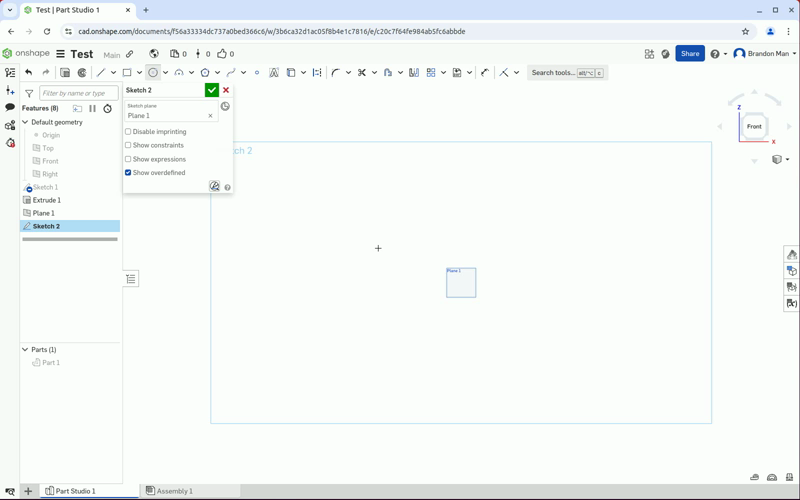
mouse_move(383, 247)
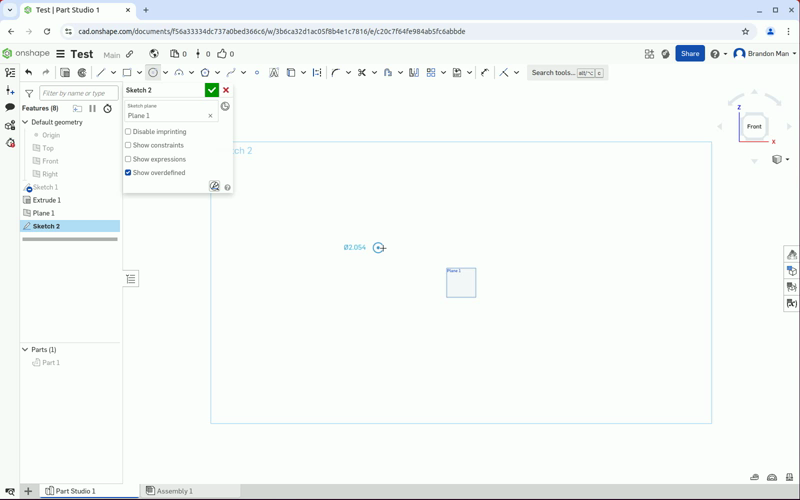
click(383, 247)
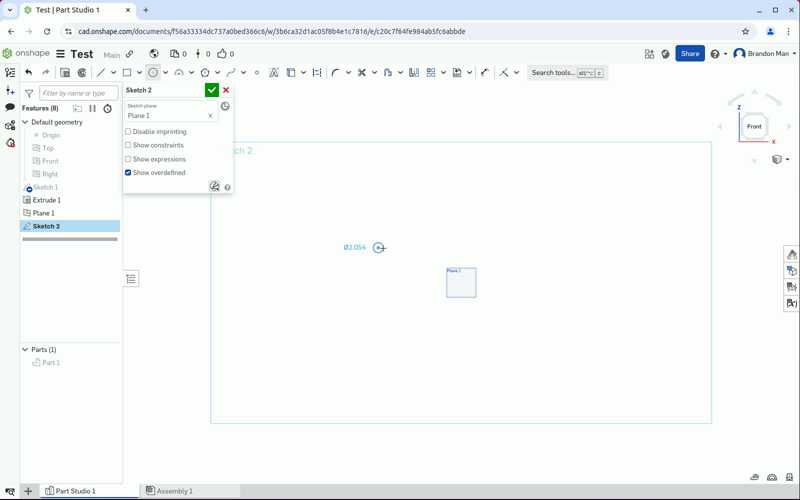
key(esc)
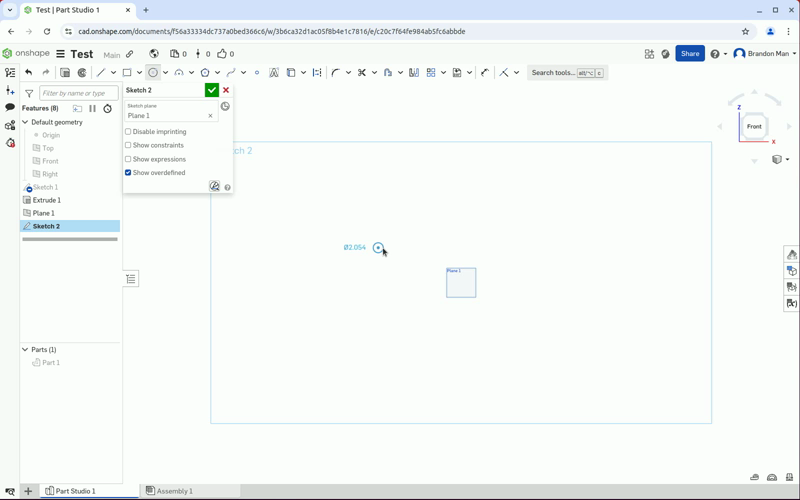
mouse_move(374, 245)
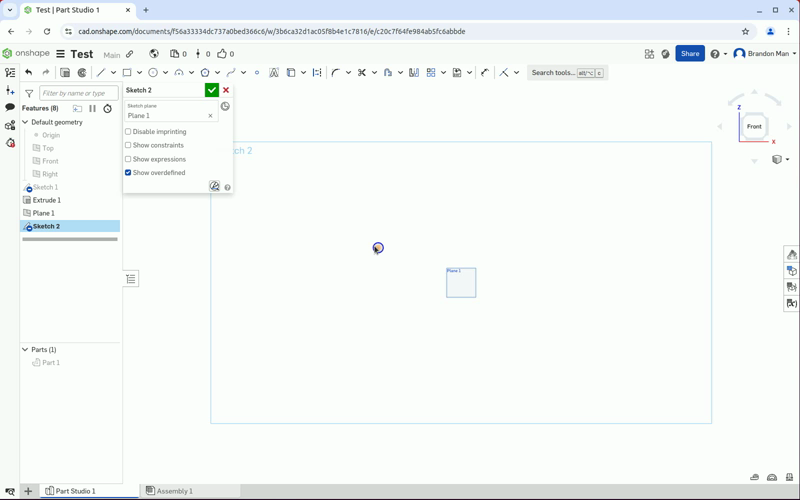
scroll(6)
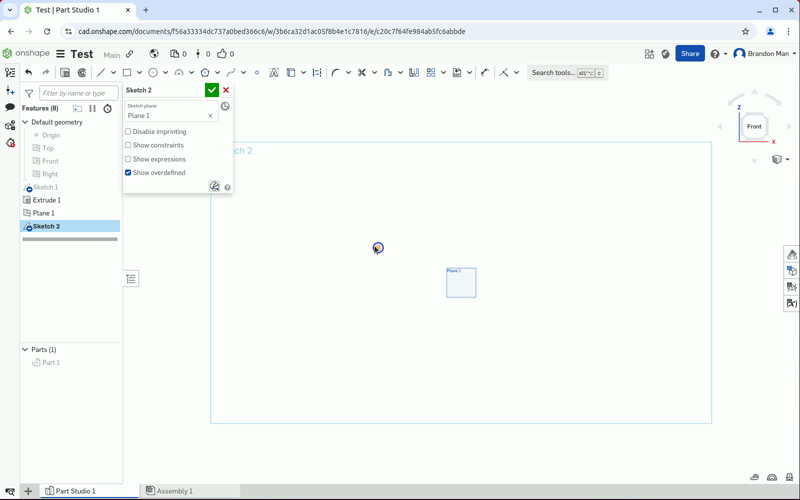
scroll(6)
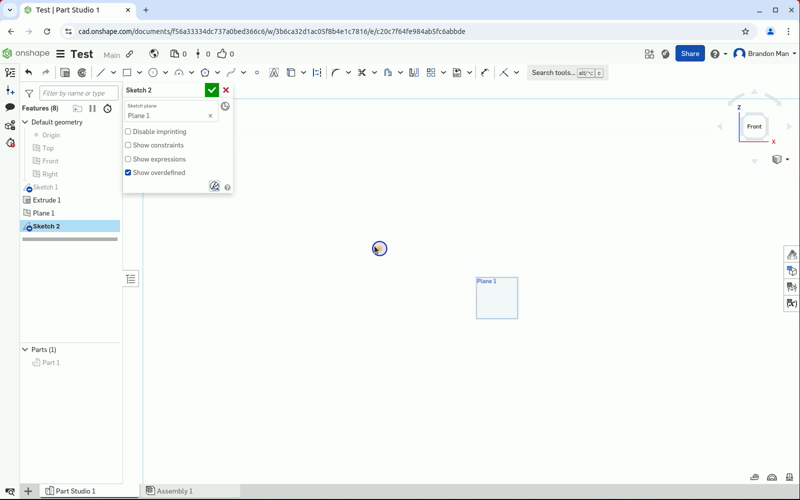
scroll(6)
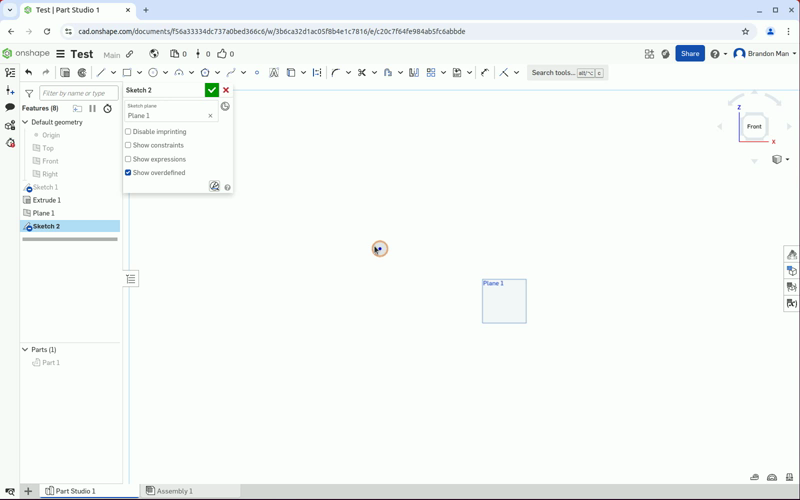
scroll(6)
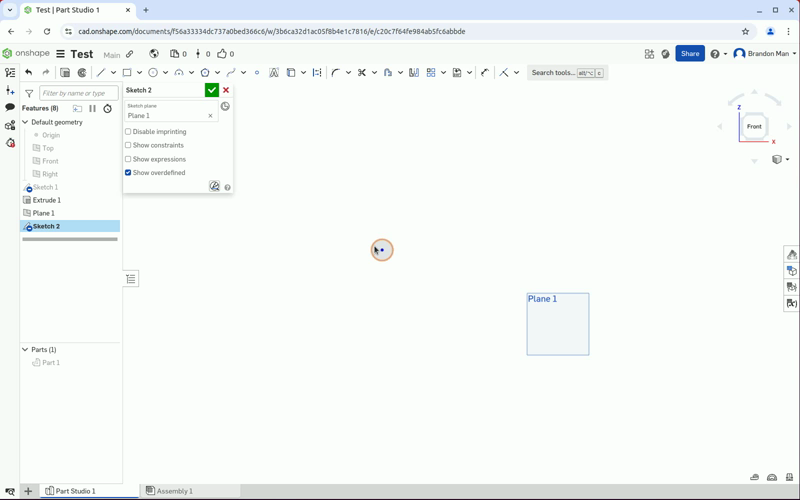
scroll(6)
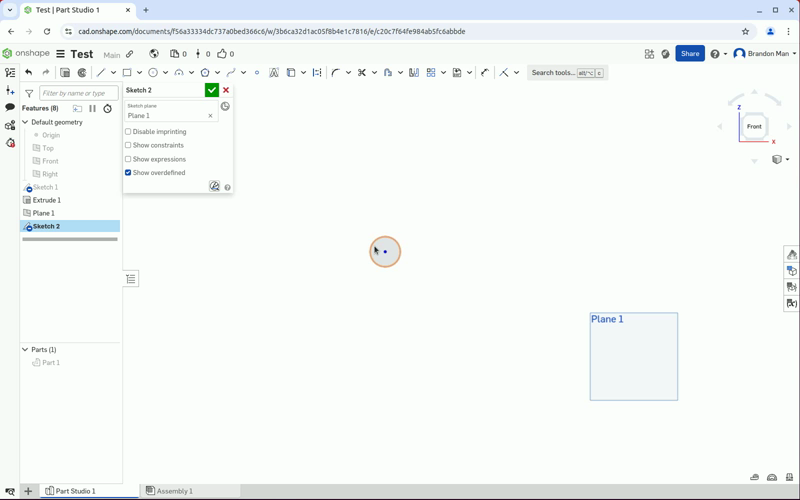
scroll(6)
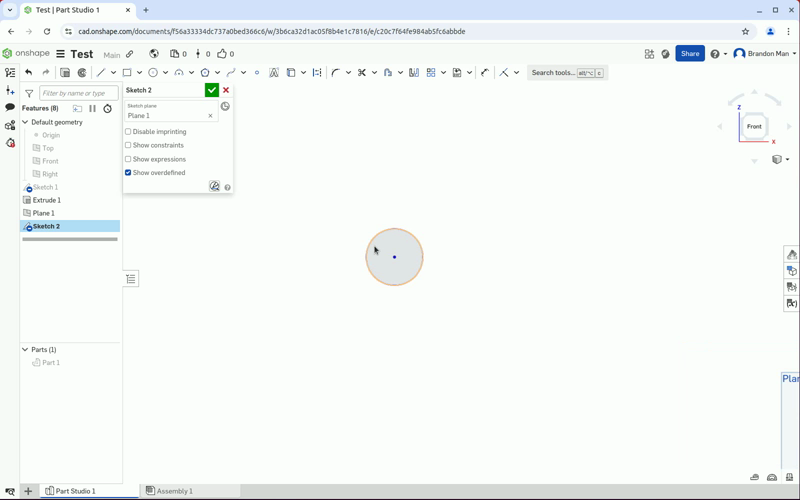
scroll(6)
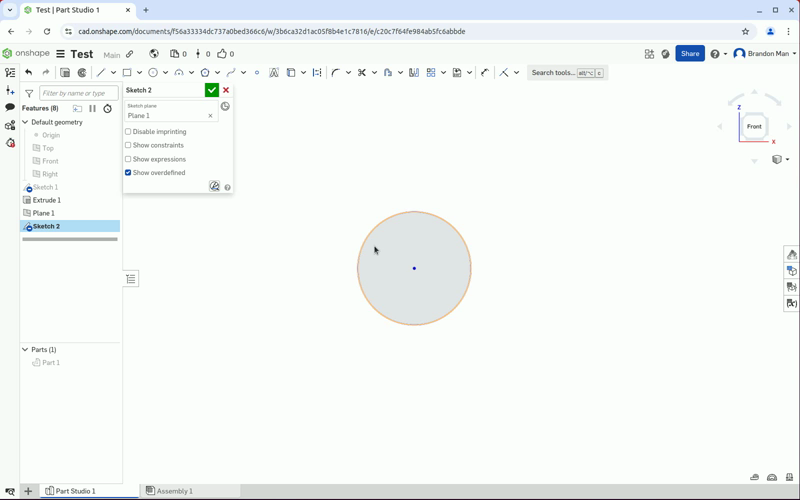
click(374, 245)
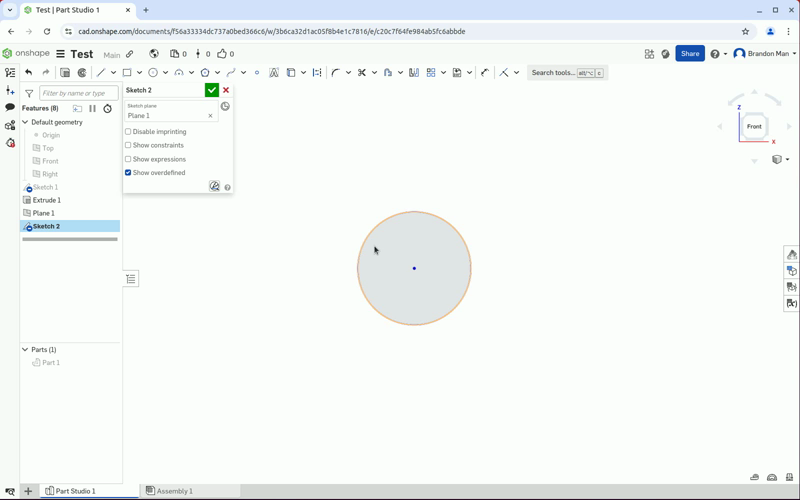
scroll(-6)
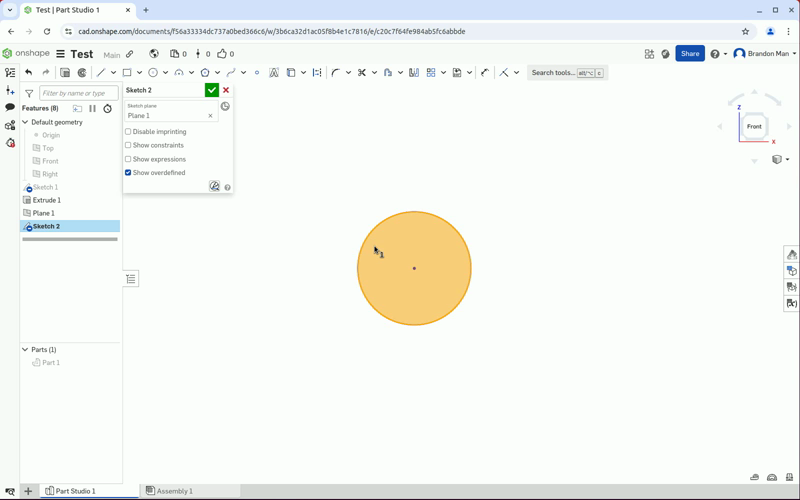
scroll(-6)
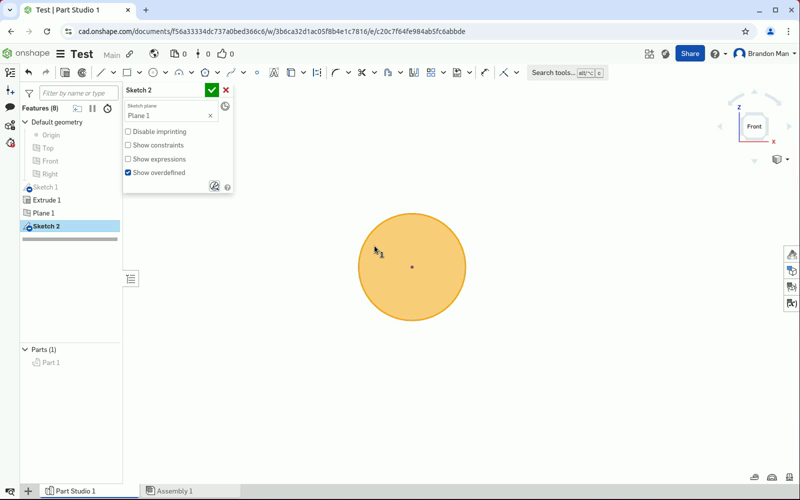
scroll(-6)
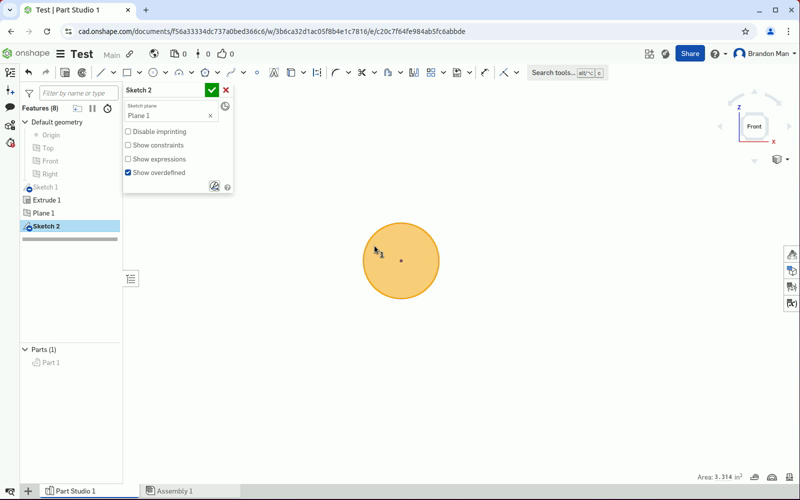
scroll(-6)
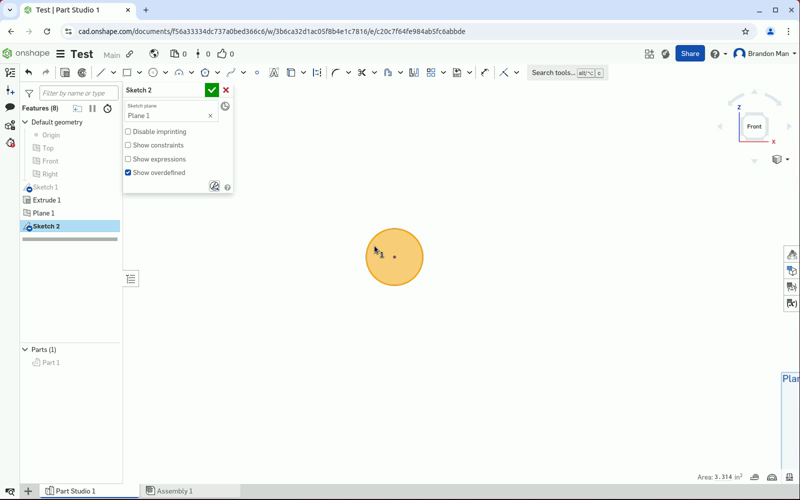
scroll(-6)
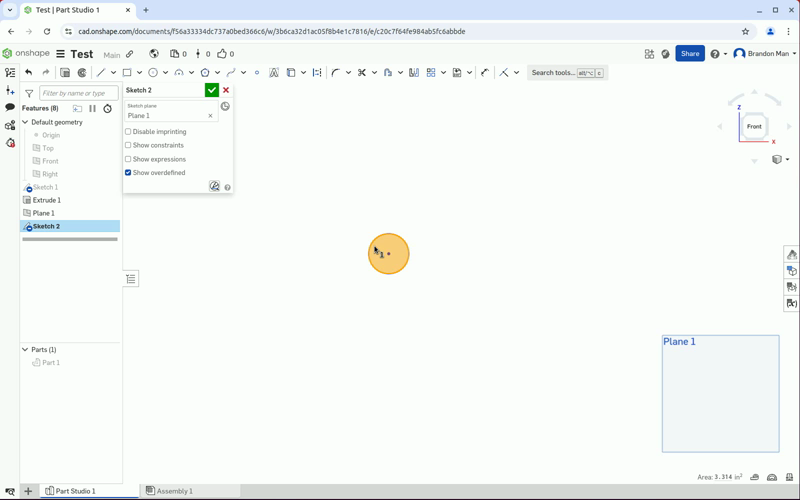
scroll(-6)
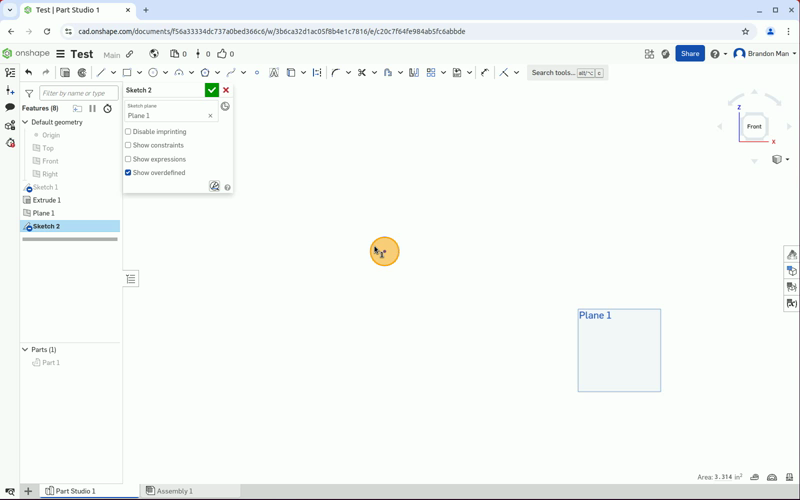
scroll(-6)
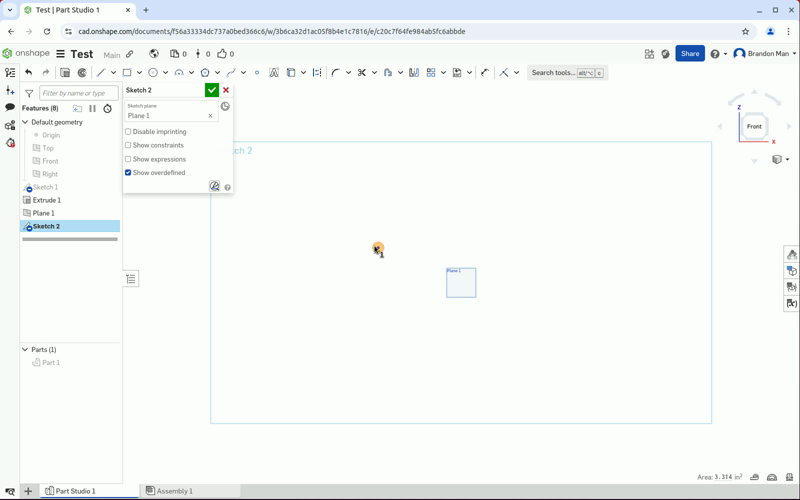
mouse_move(73, 352)
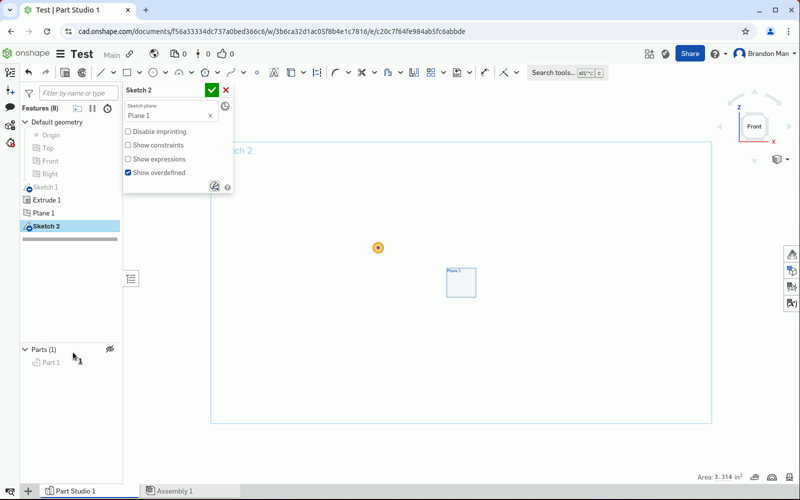
key(shift+y)
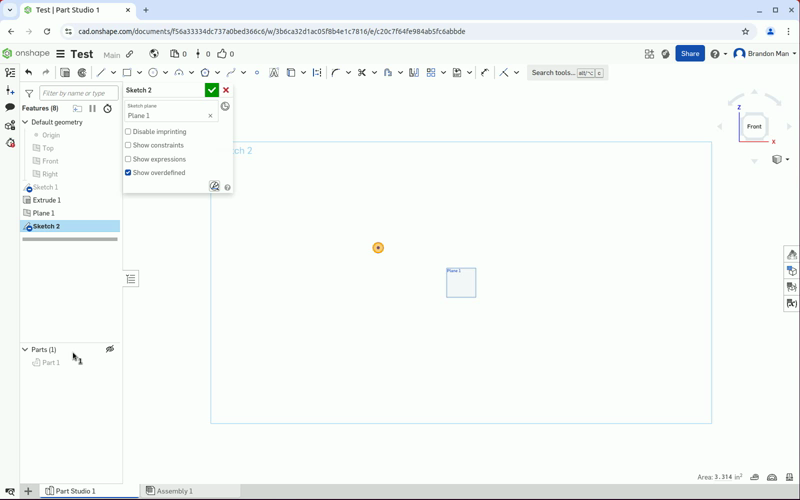
key(shift+e)
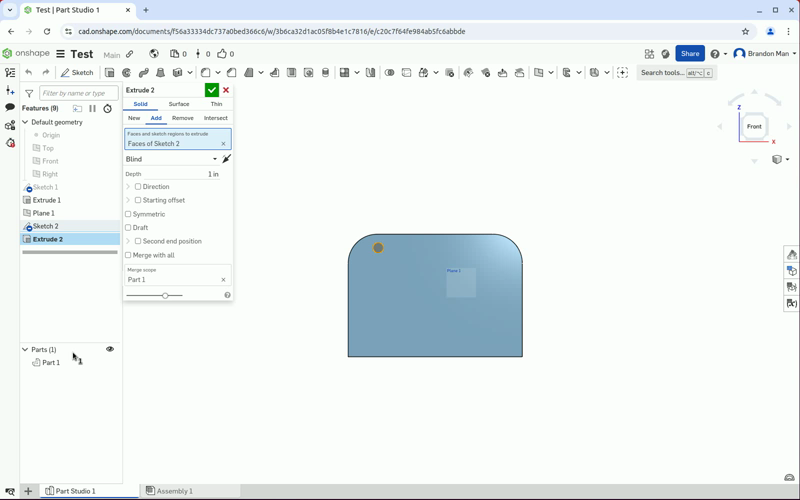
mouse_move(143, 106)
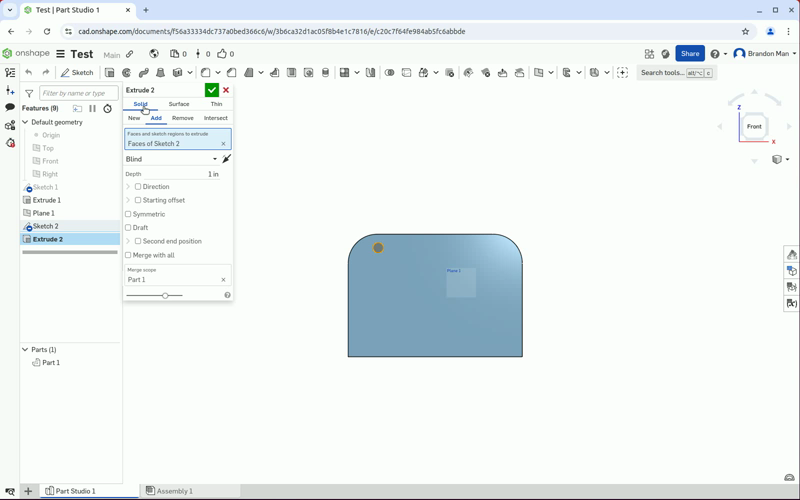
click(143, 106)
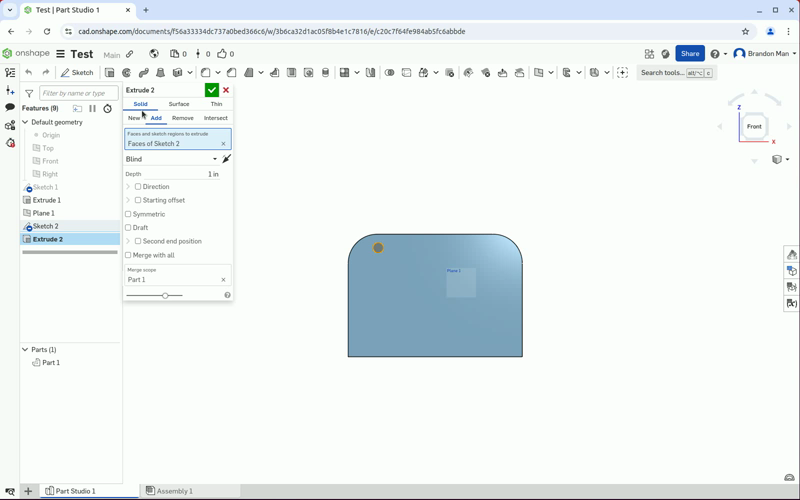
mouse_move(137, 120)
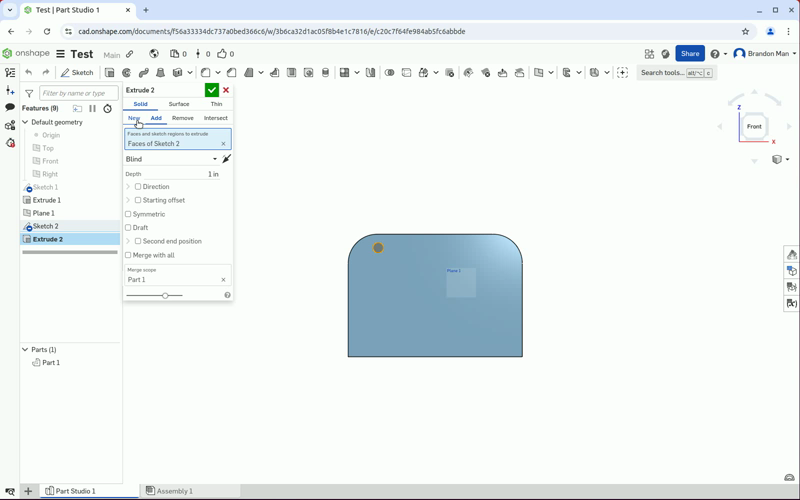
click(137, 120)
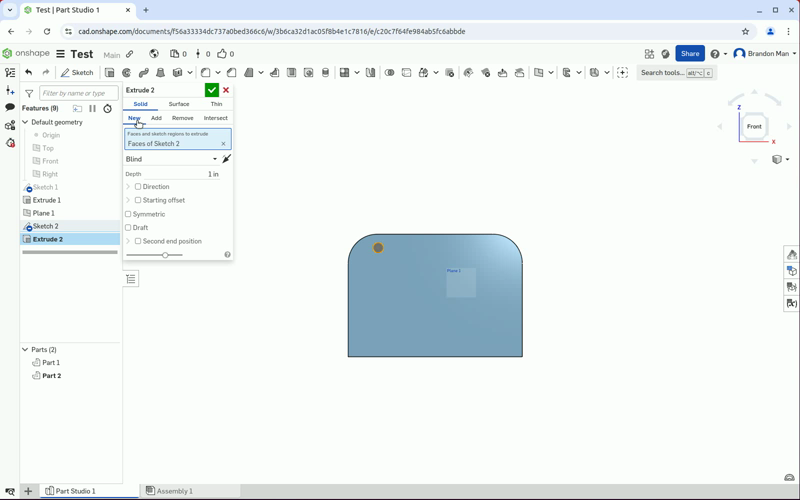
key(tab, 4)
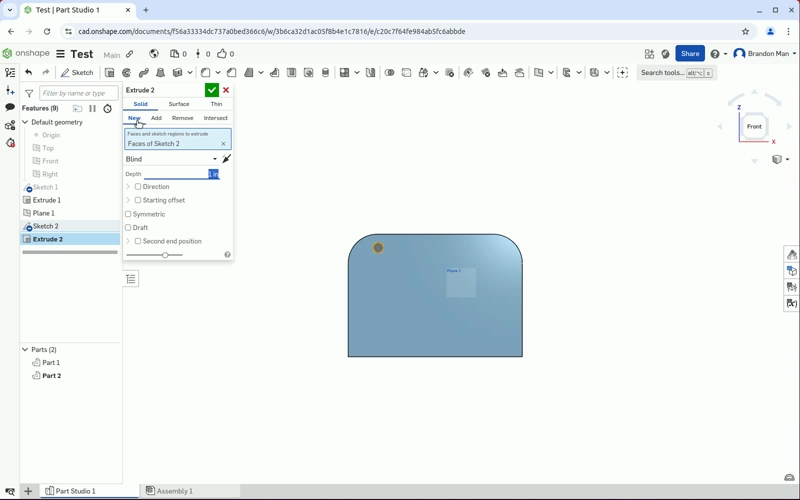
text(3.129)
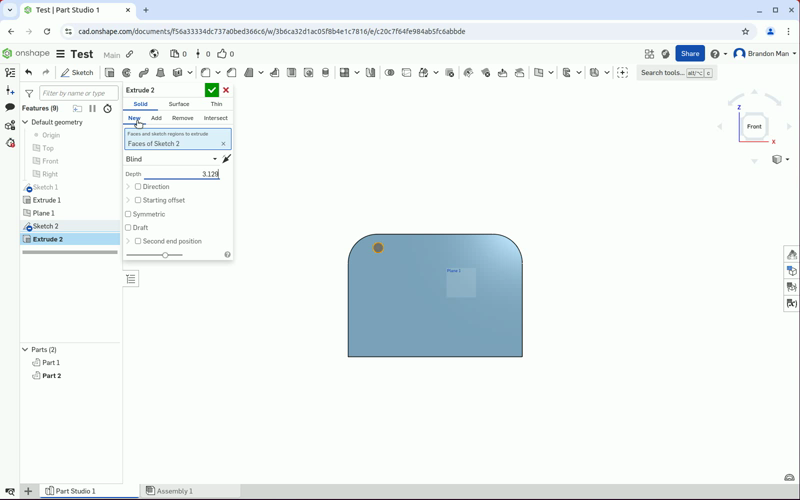
key(enter)
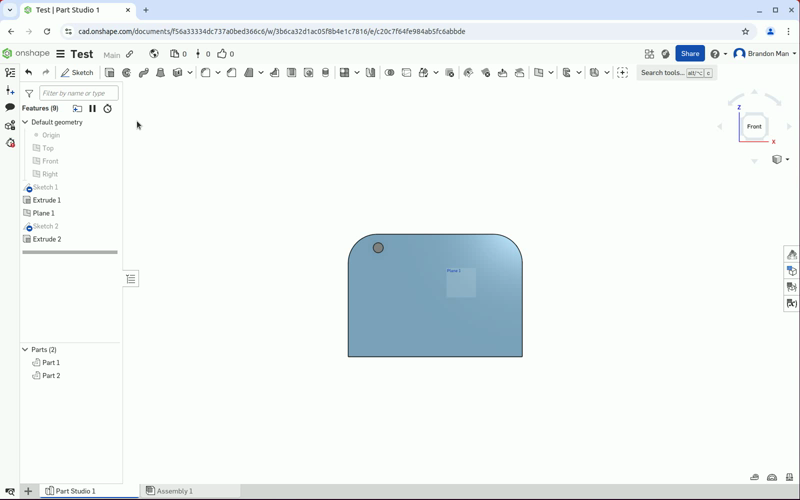
key(shift+h)
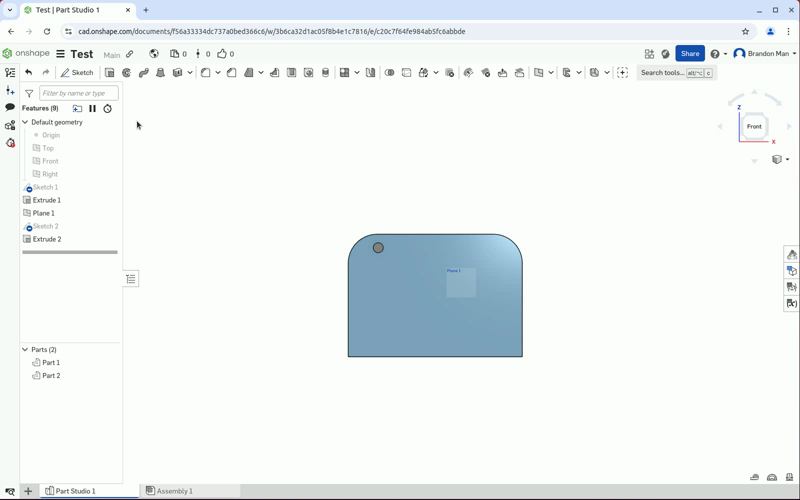
key(shift+h)
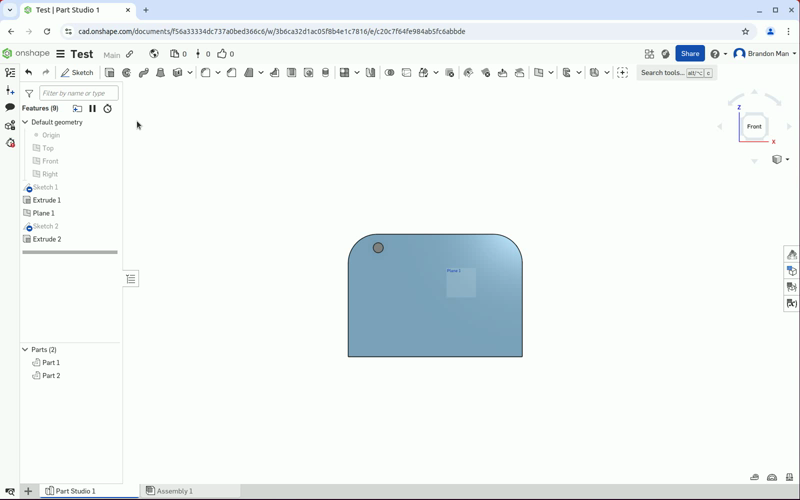
mouse_move(73, 189)
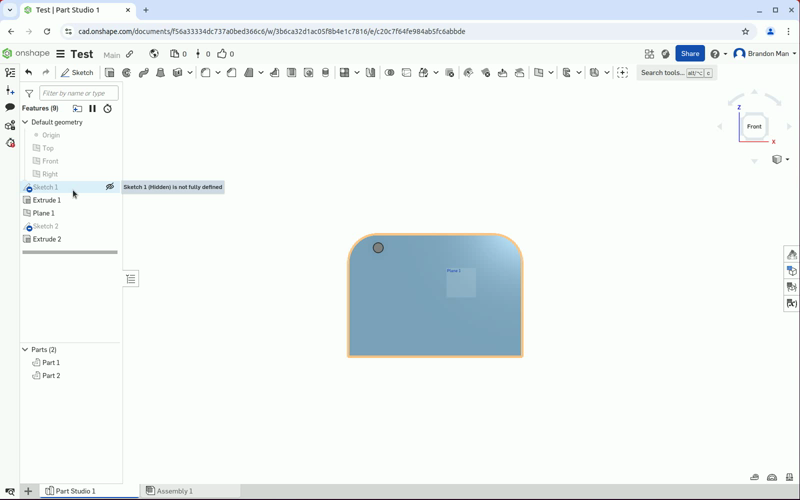
click(73, 189)
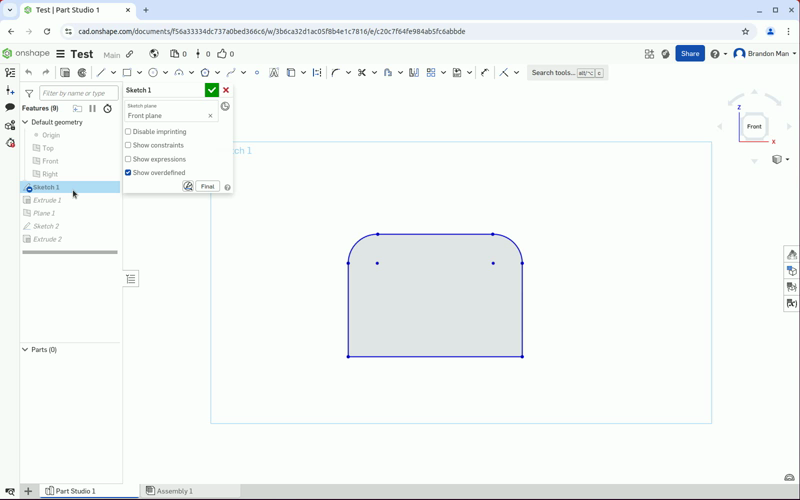
mouse_move(229, 92)
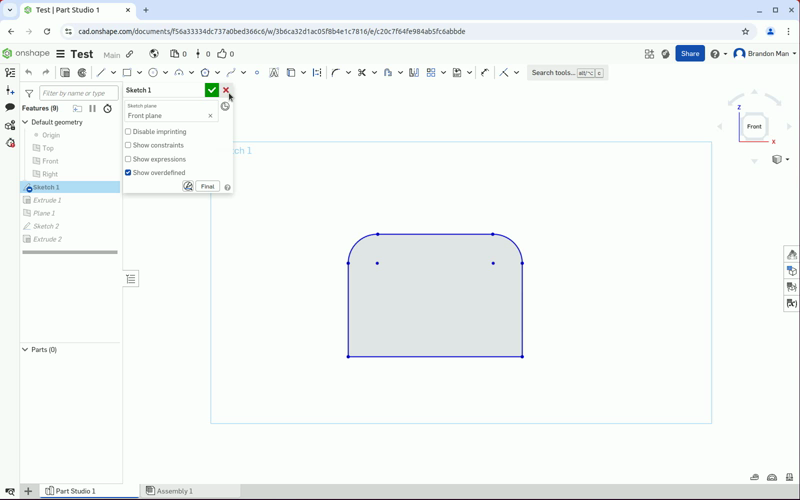
click(229, 92)
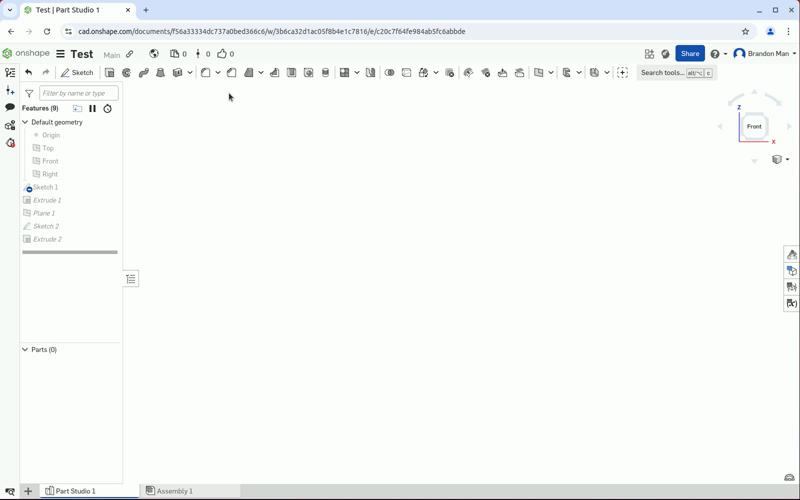
key(shift+s)
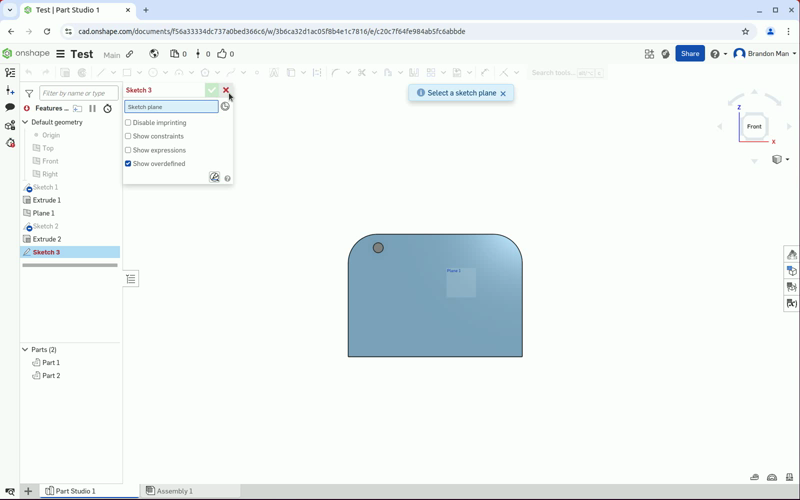
mouse_move(73, 215)
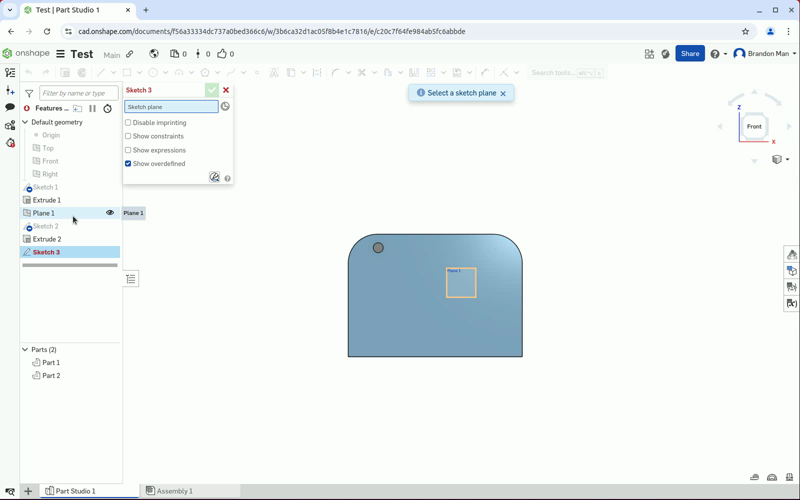
click(73, 215)
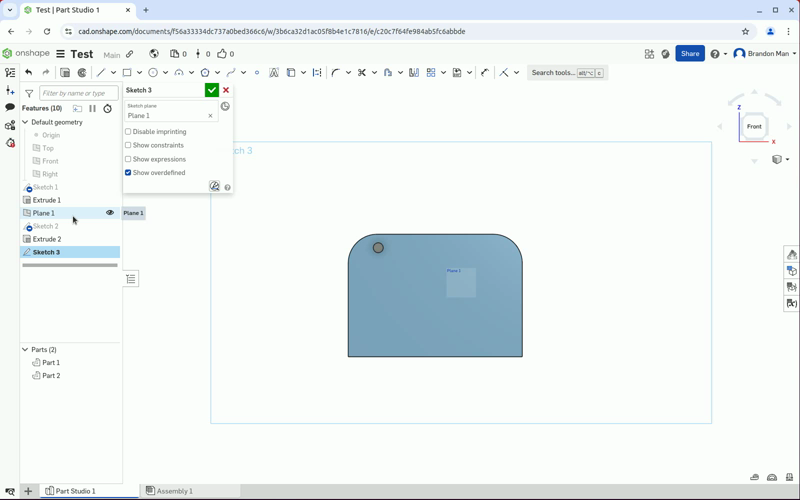
mouse_move(73, 352)
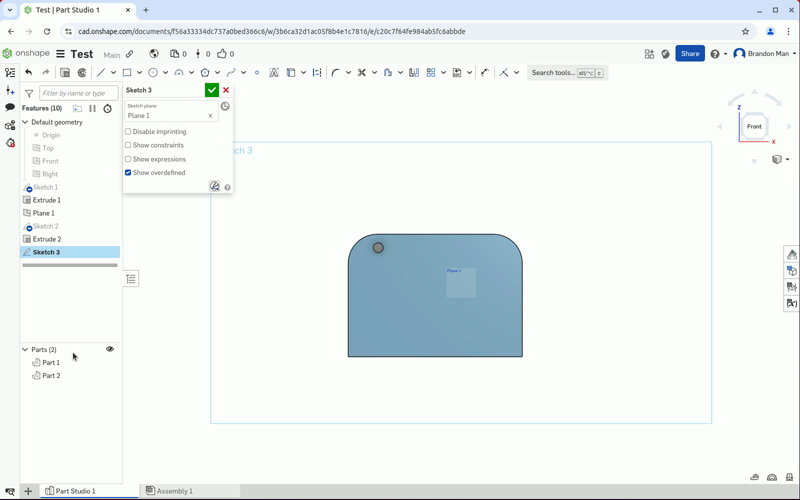
key(y)
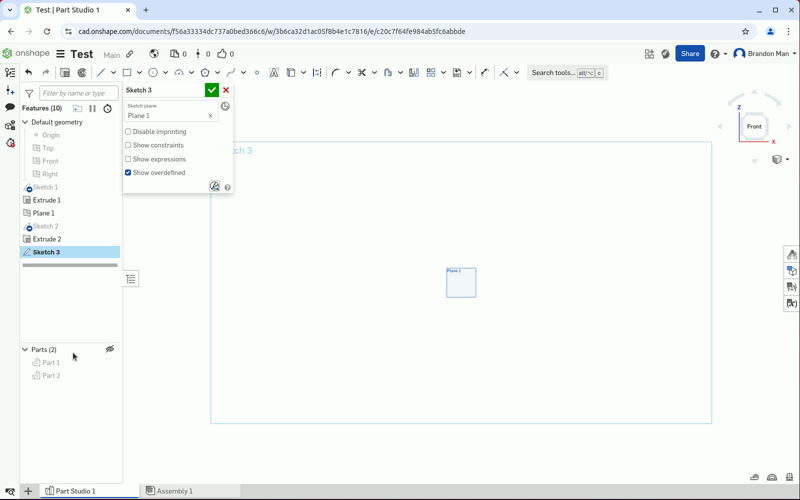
key(c)
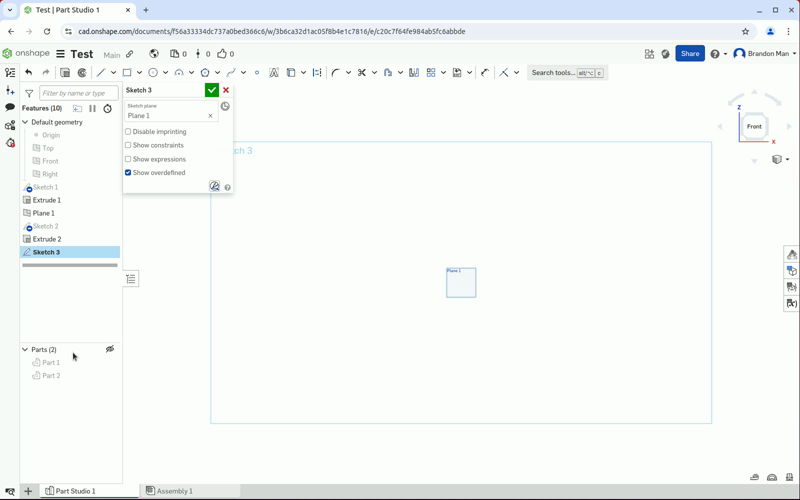
key_down(shift)
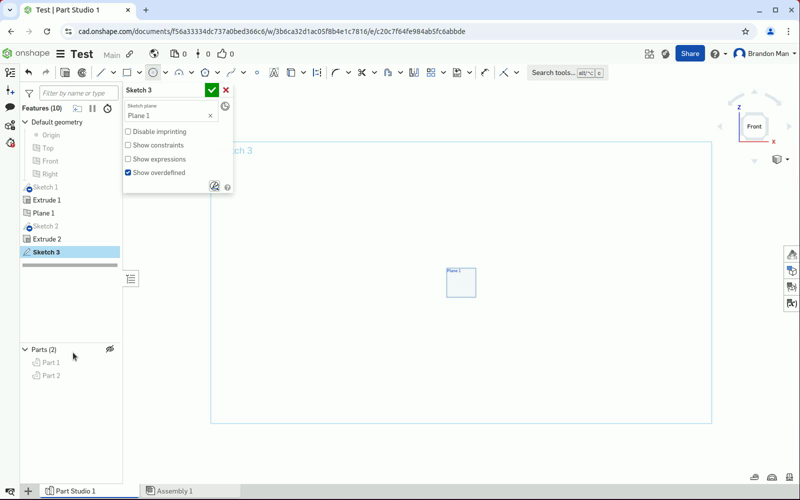
mouse_move(461, 246)
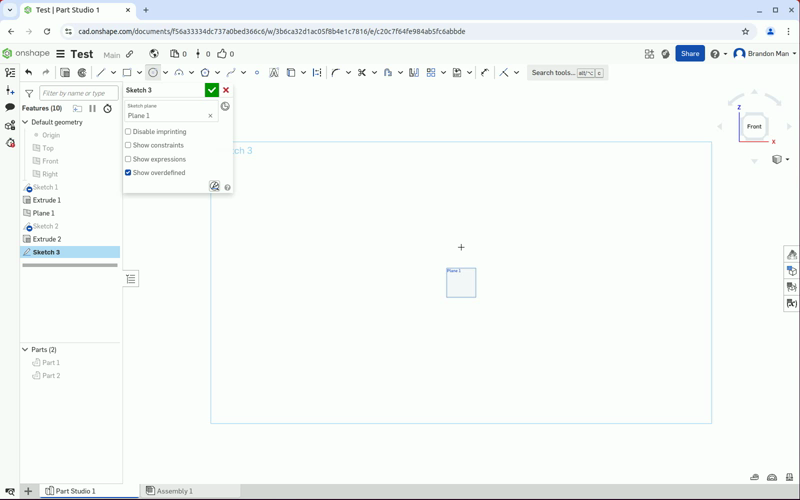
click(461, 246)
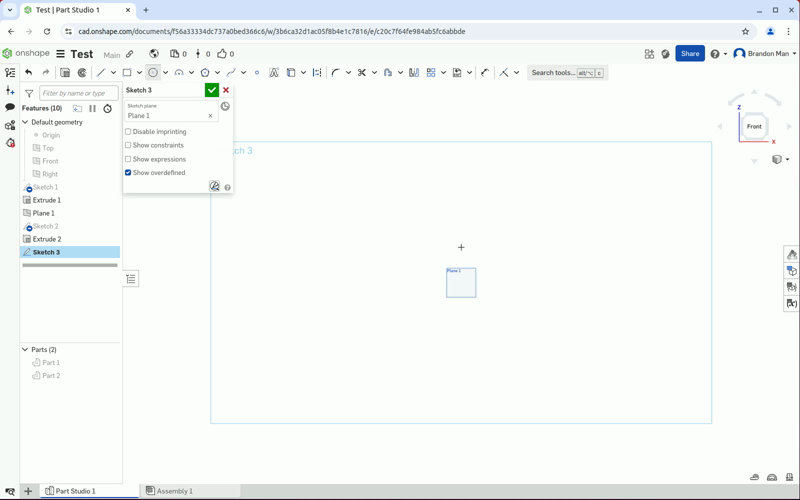
key_up(shift)
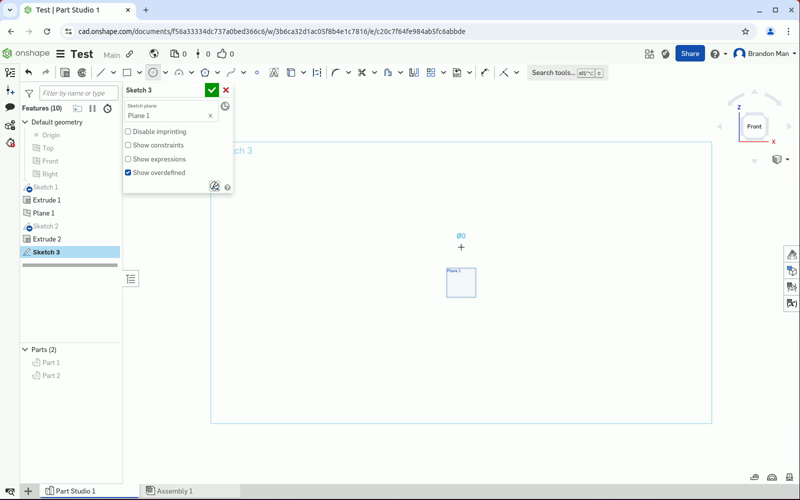
mouse_move(466, 246)
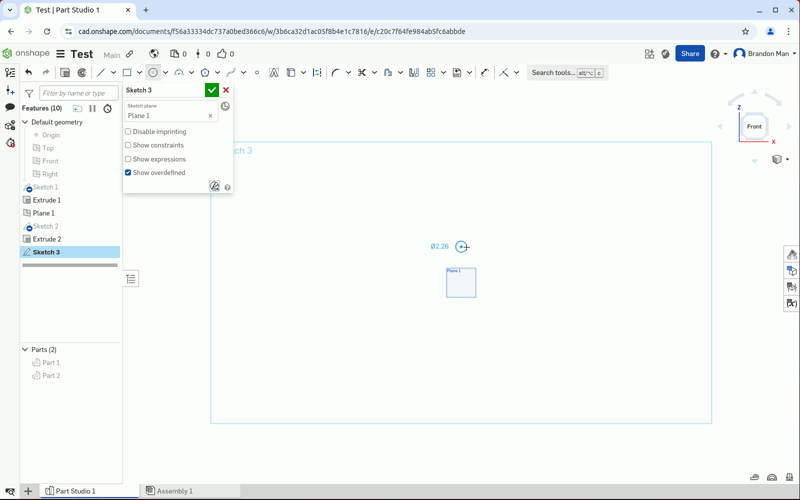
click(466, 246)
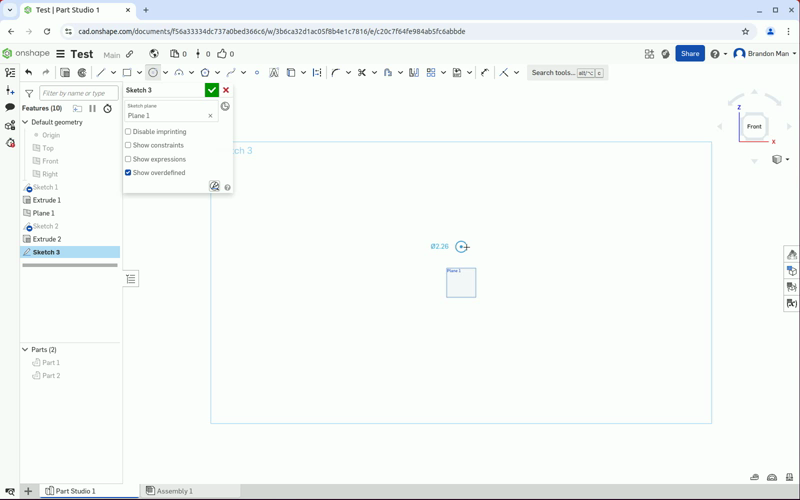
key(esc)
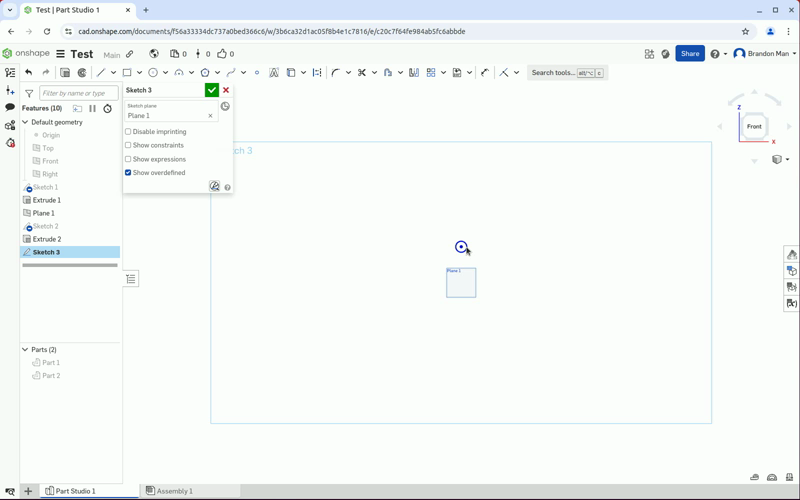
mouse_move(464, 247)
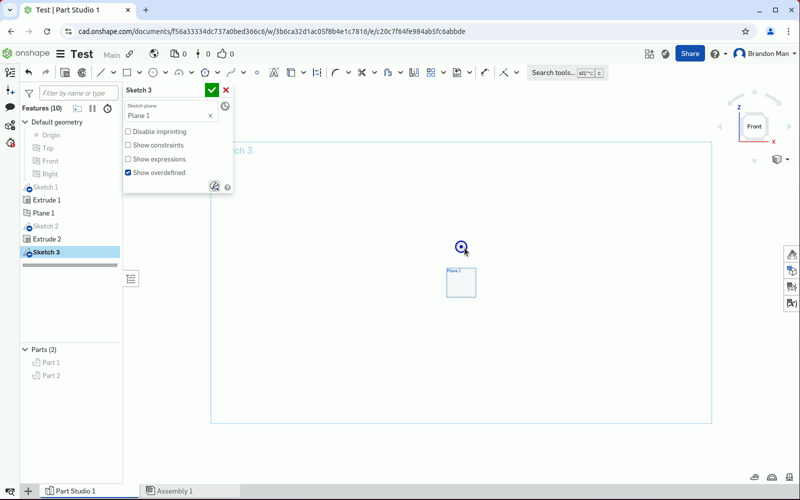
scroll(6)
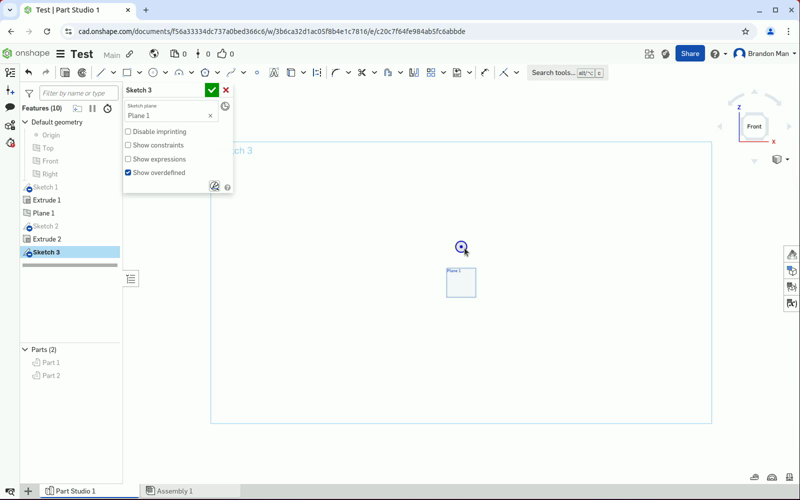
scroll(6)
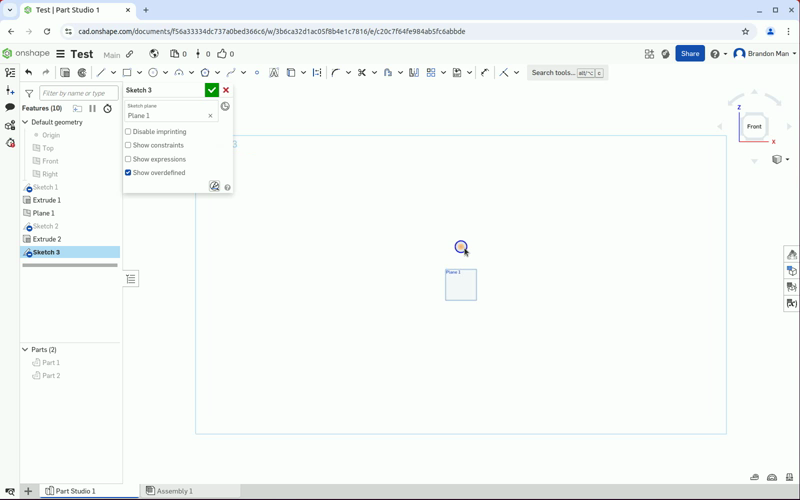
scroll(6)
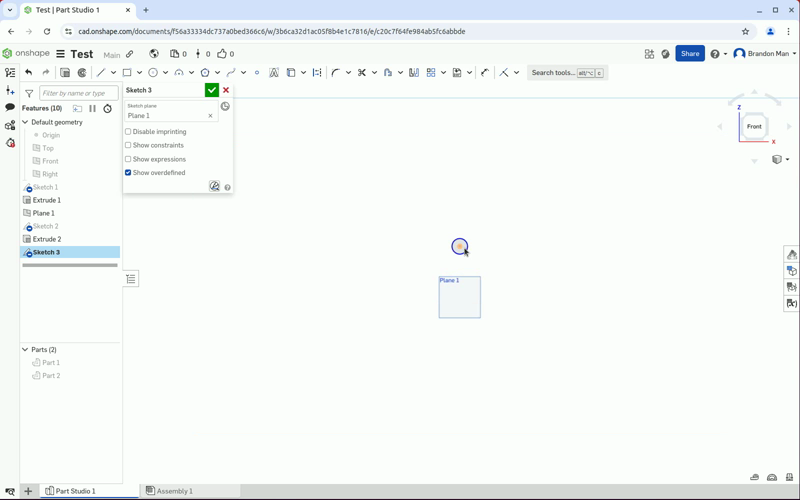
scroll(6)
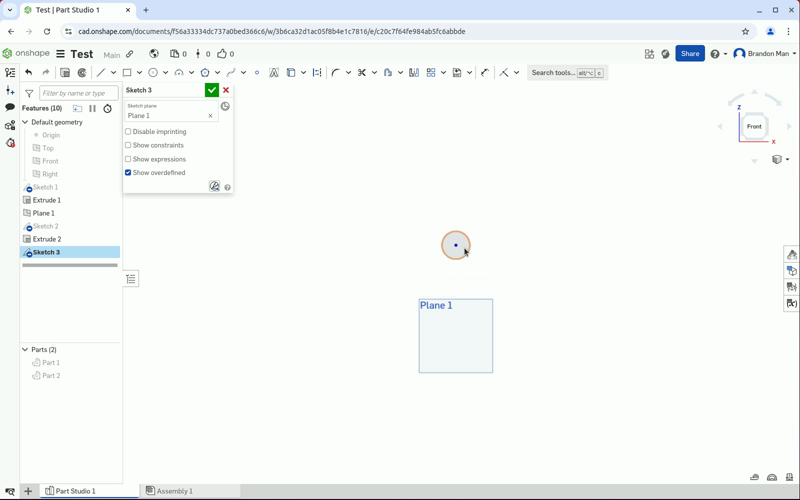
scroll(6)
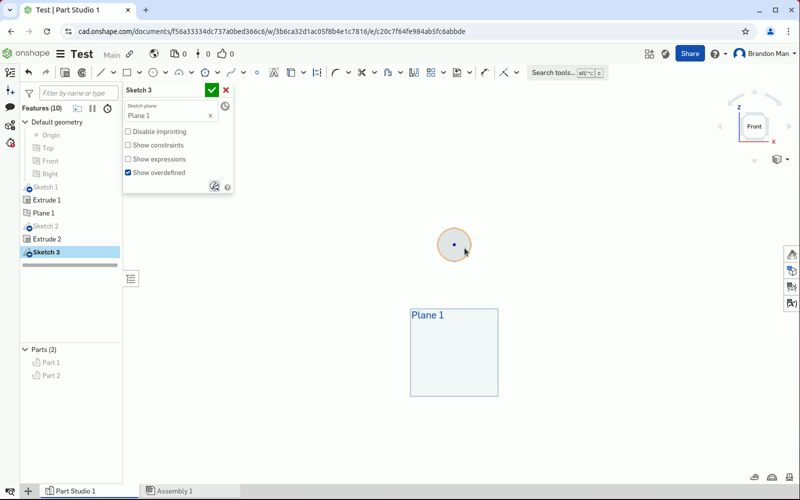
scroll(6)
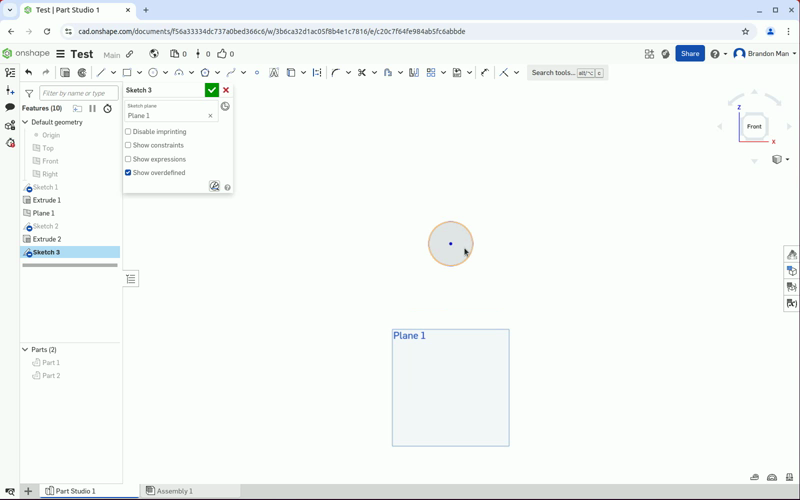
scroll(6)
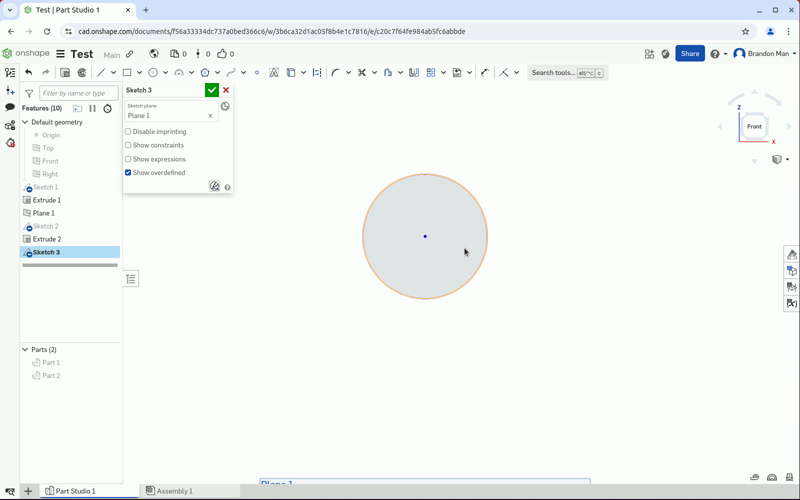
click(464, 247)
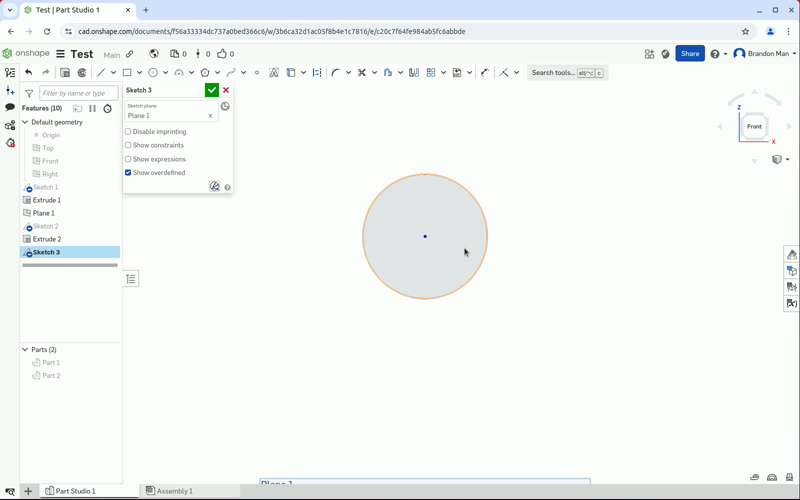
scroll(-6)
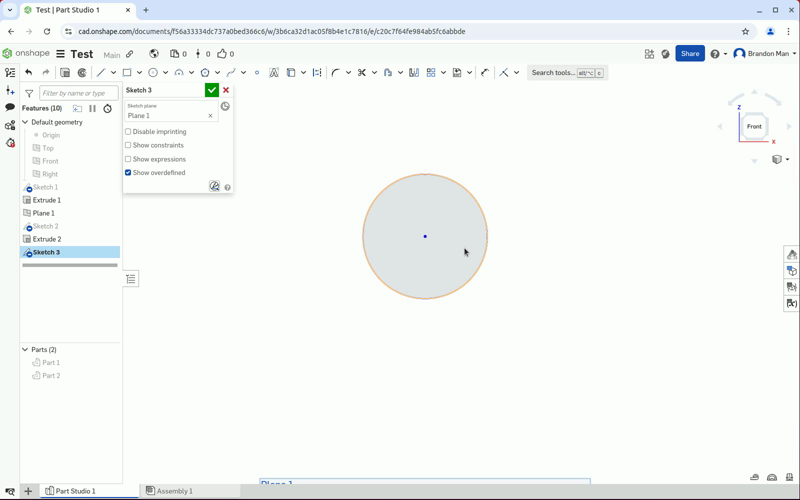
scroll(-6)
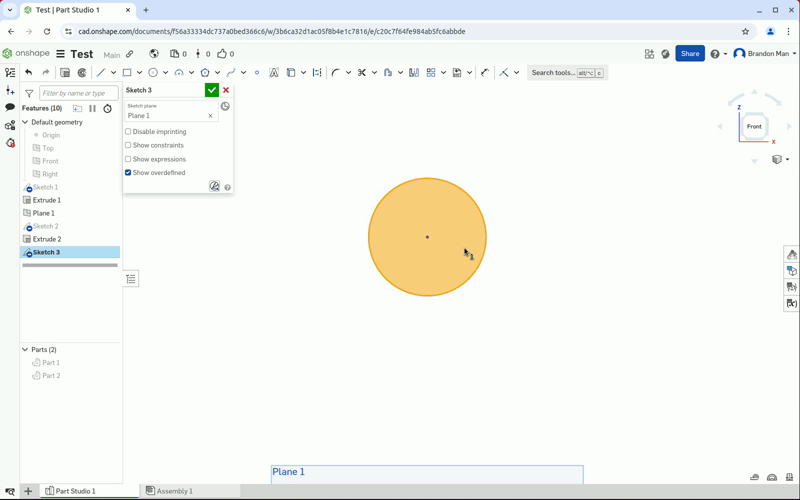
scroll(-6)
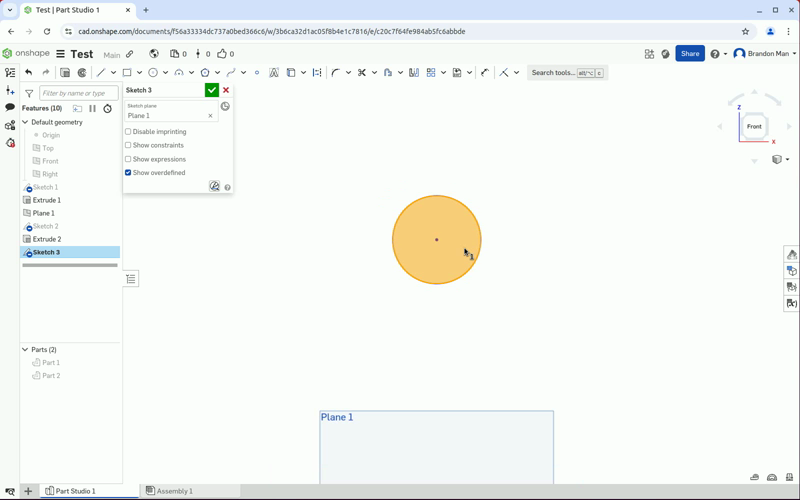
scroll(-6)
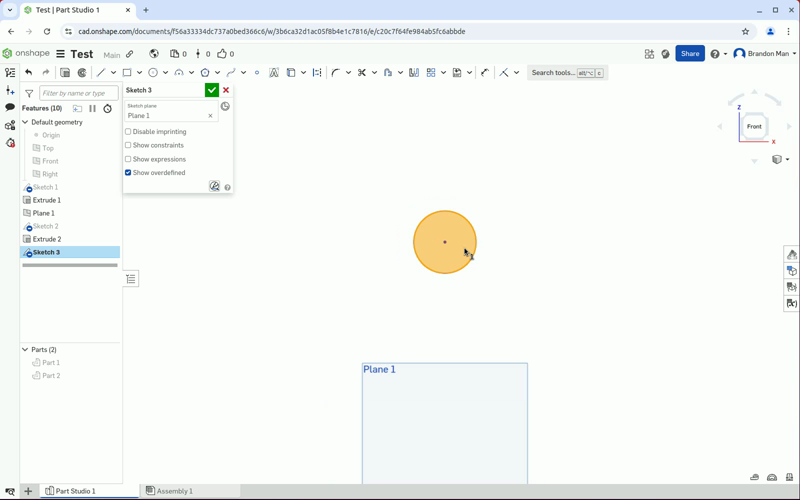
scroll(-6)
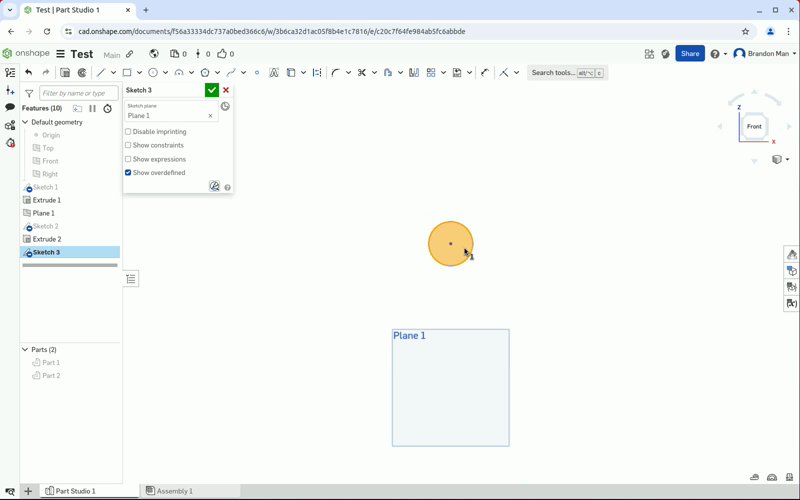
scroll(-6)
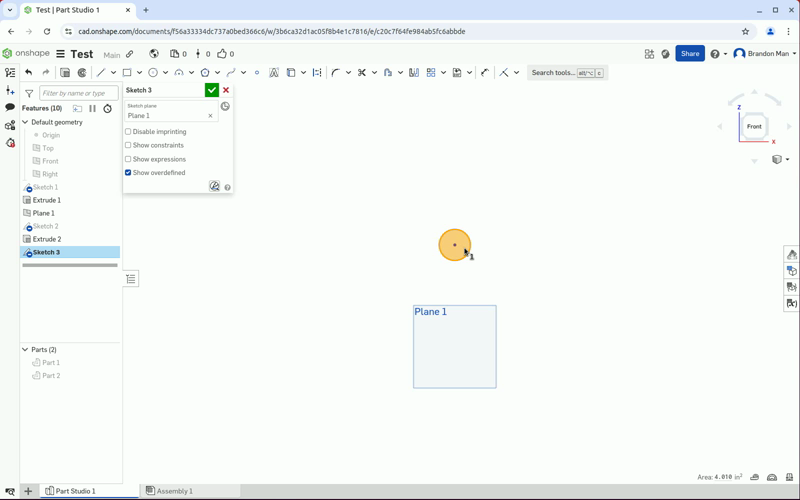
scroll(-6)
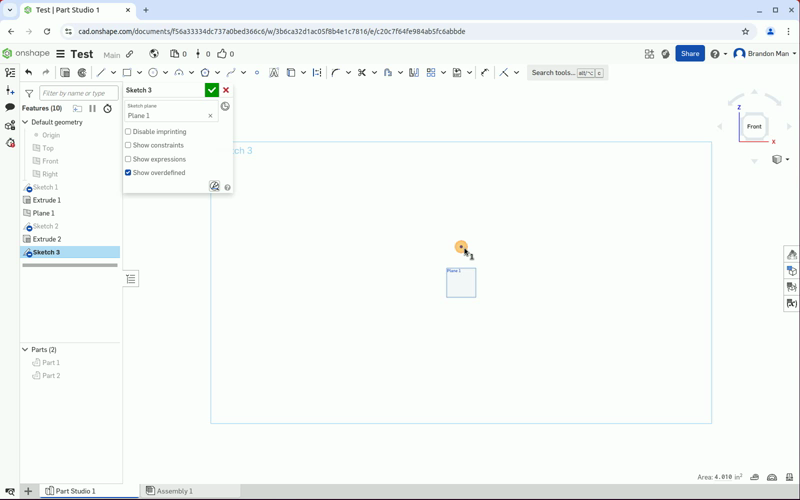
mouse_move(73, 352)
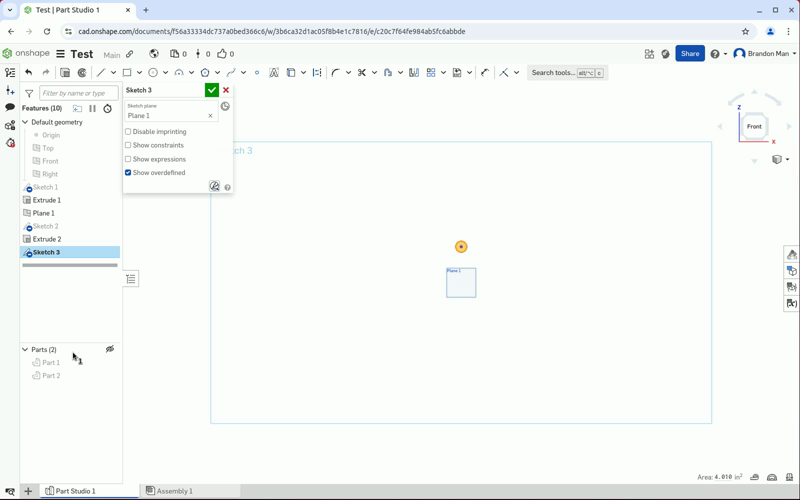
key(shift+y)
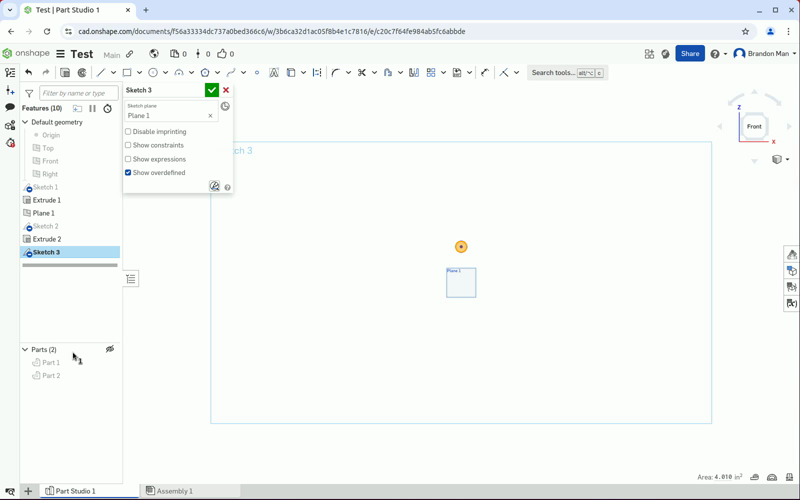
key(shift+e)
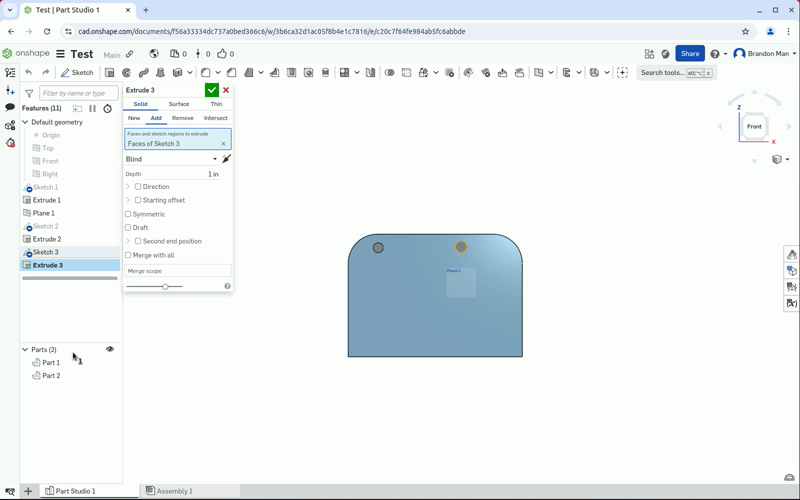
mouse_move(143, 106)
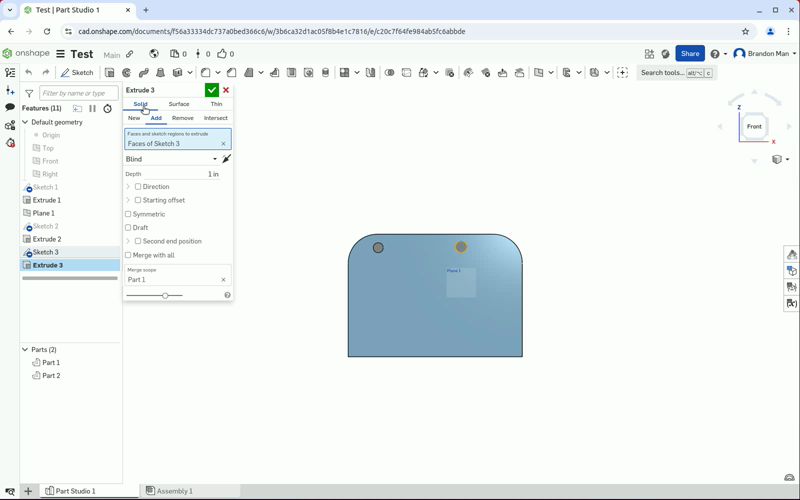
click(143, 106)
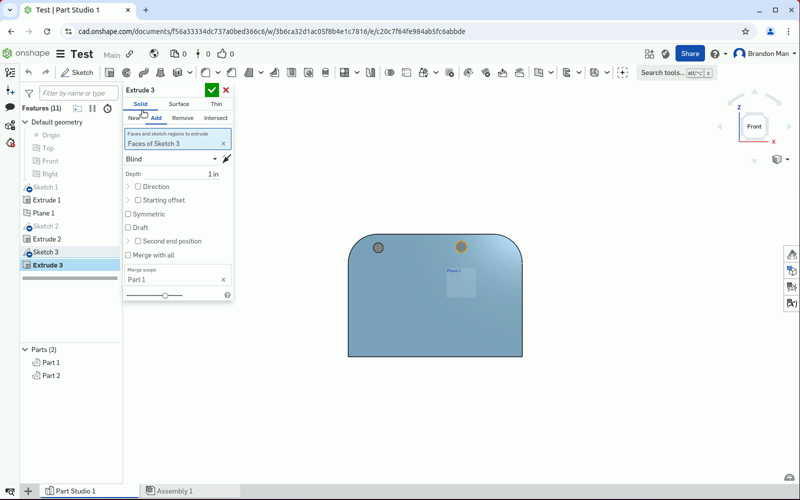
mouse_move(137, 120)
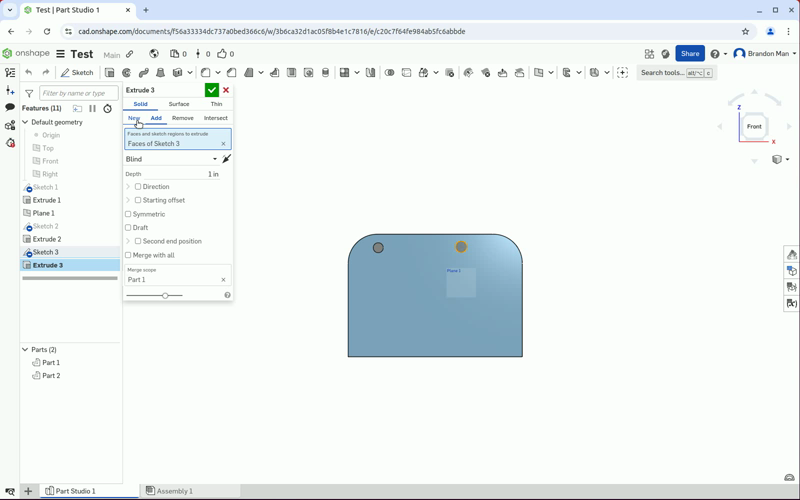
click(137, 120)
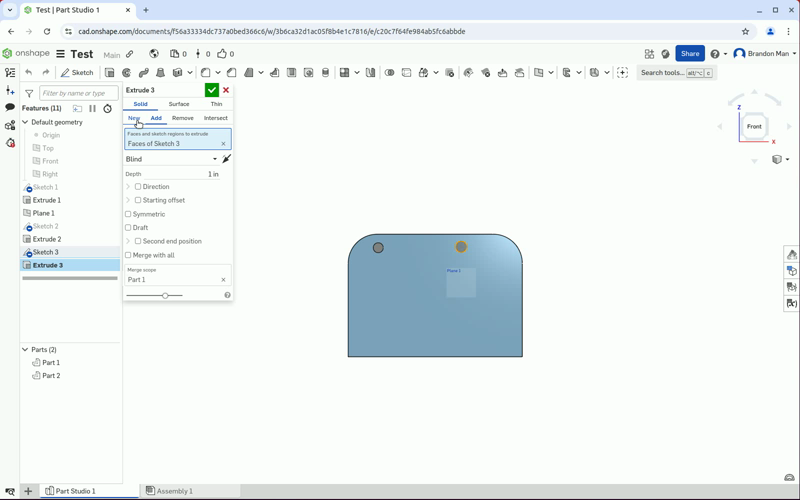
key(tab, 4)
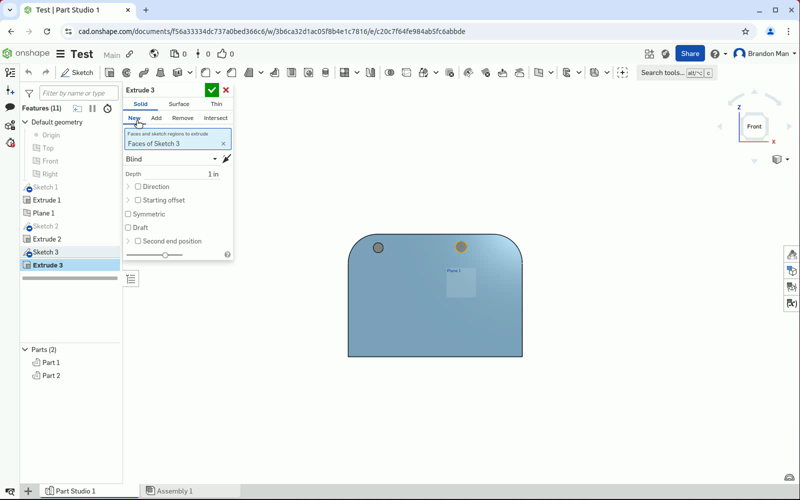
text(3.129)
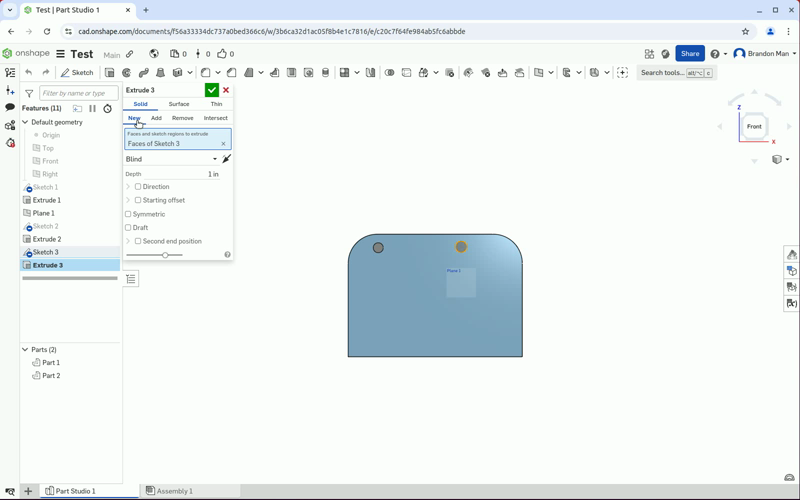
key(enter)
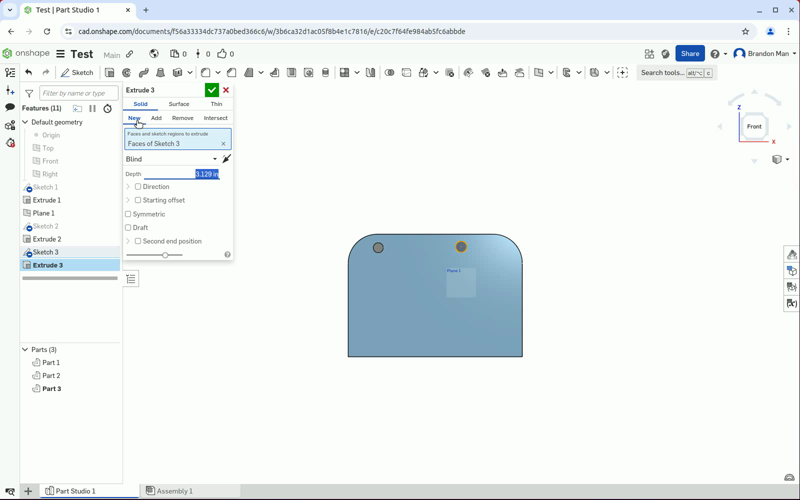
key(shift+h)
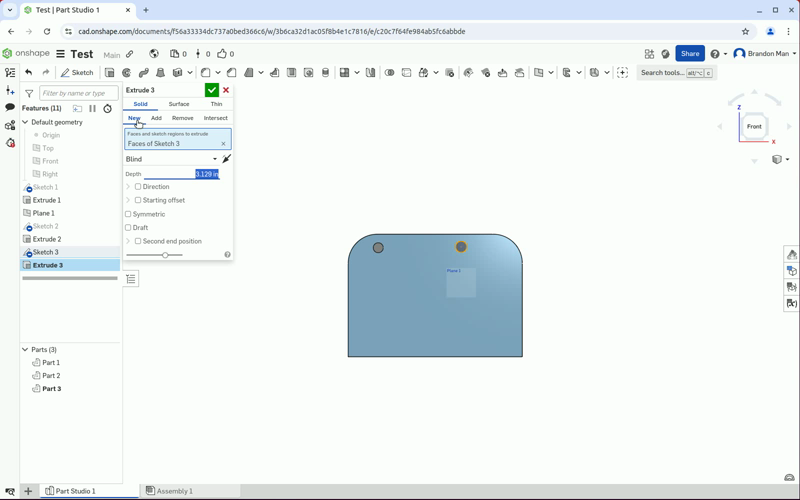
key(shift+h)
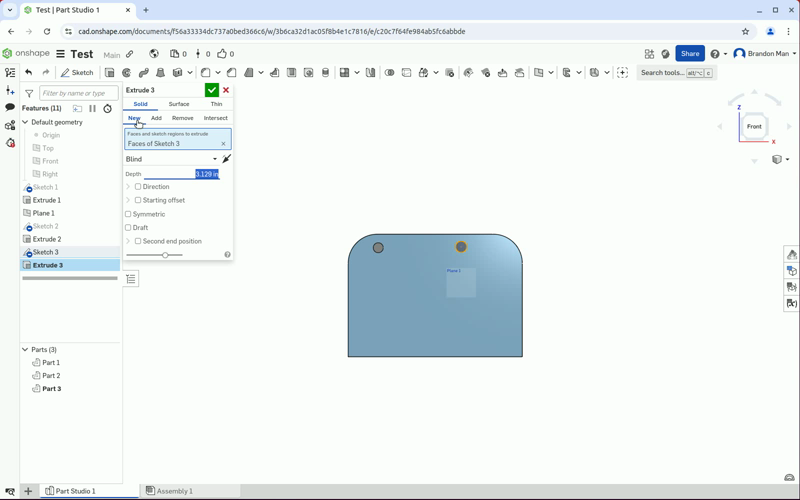
key(shift+7)
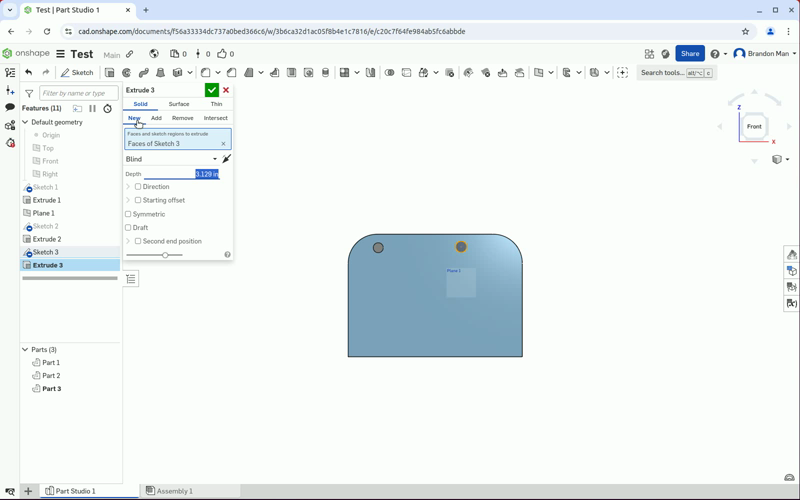
key(left, 2)
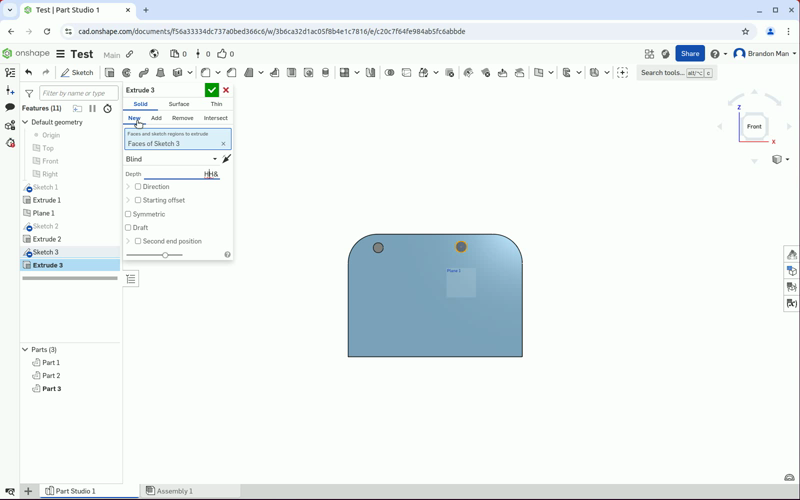
key(down, 2)
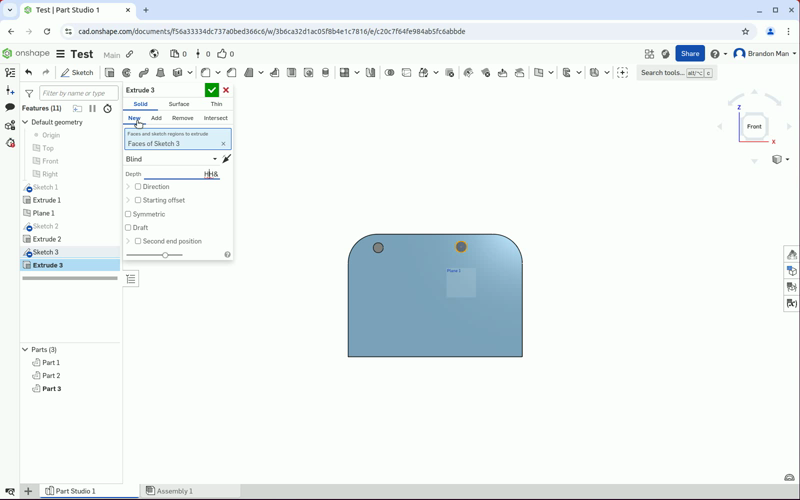
key(up, 2)
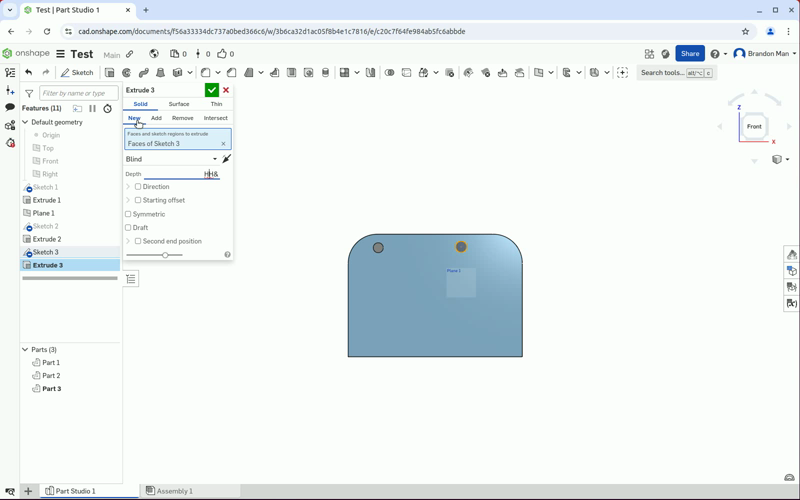
key(right, 2)
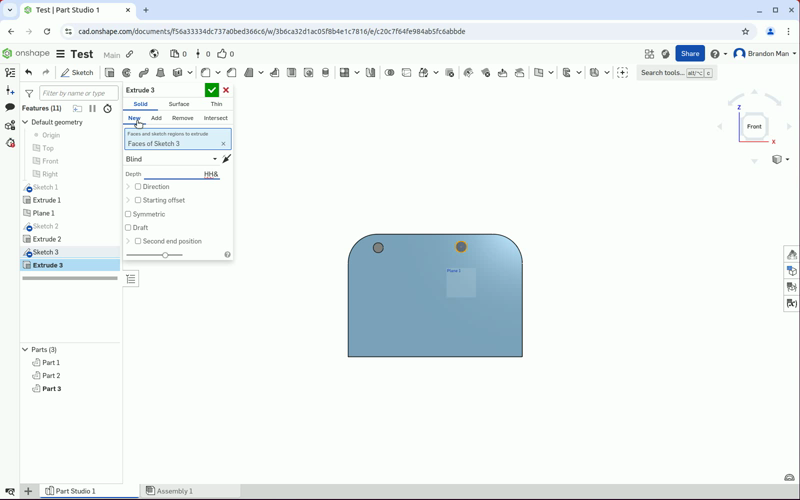
mouse_move(73, 189)
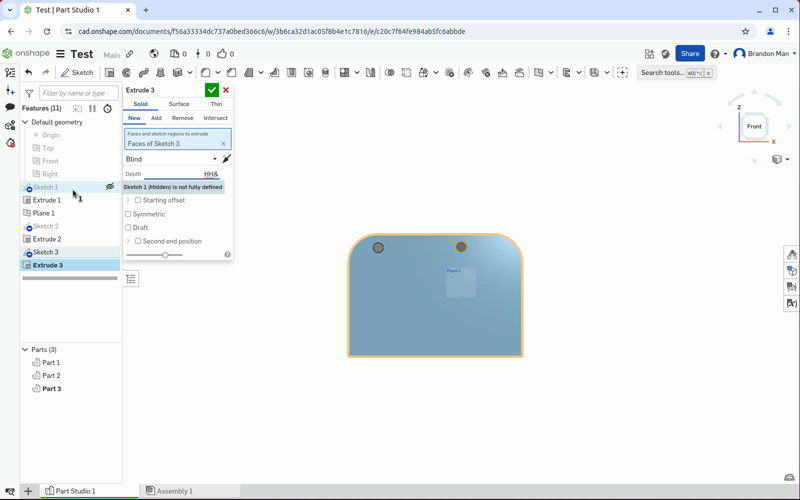
click(73, 189)